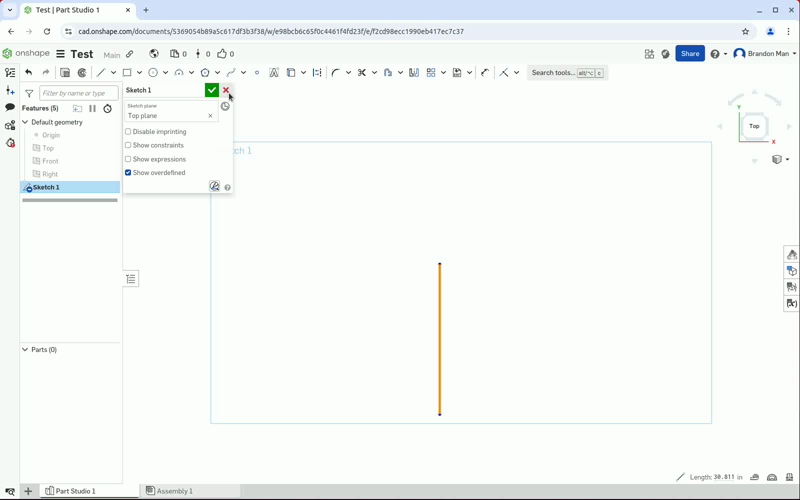
key(shift+h)
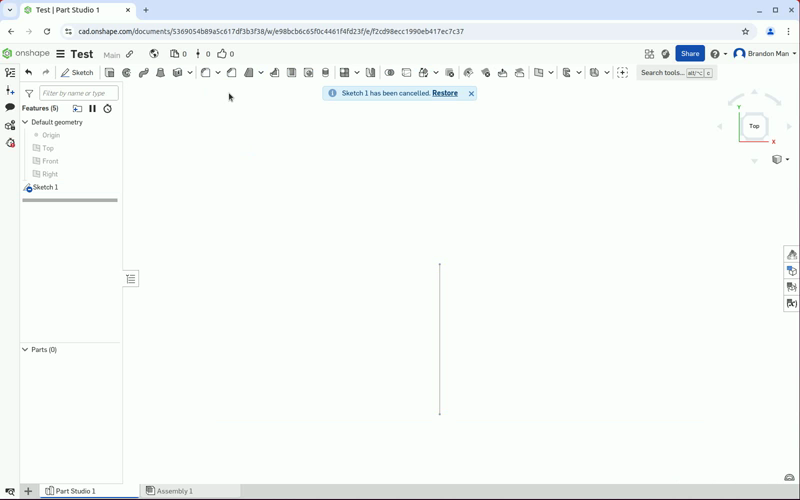
key(shift+s)
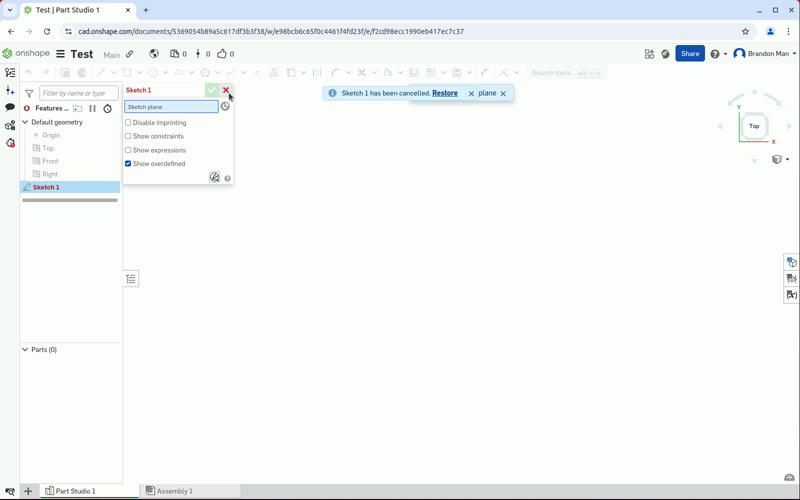
mouse_move(73, 150)
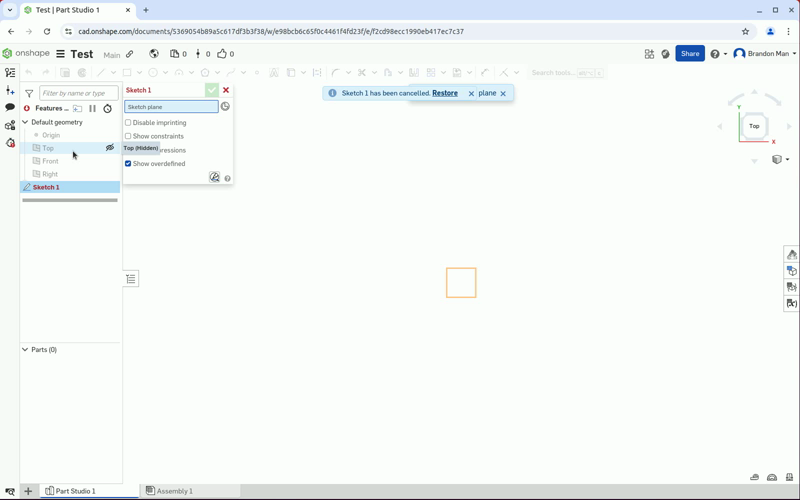
click(73, 150)
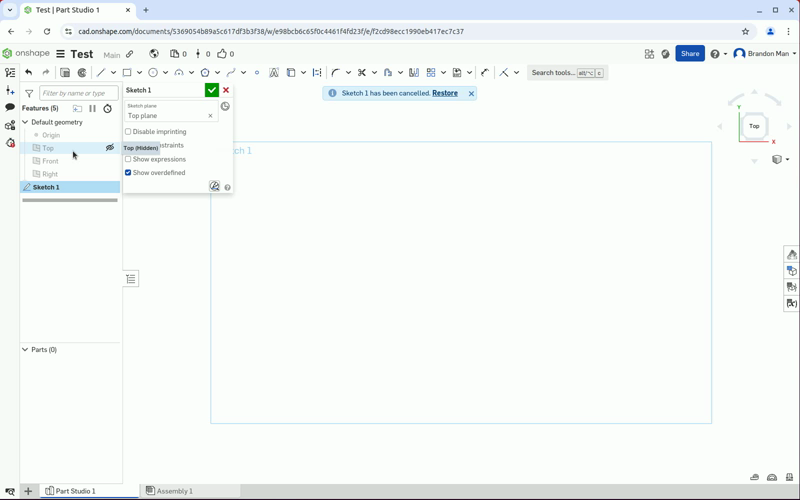
mouse_move(73, 352)
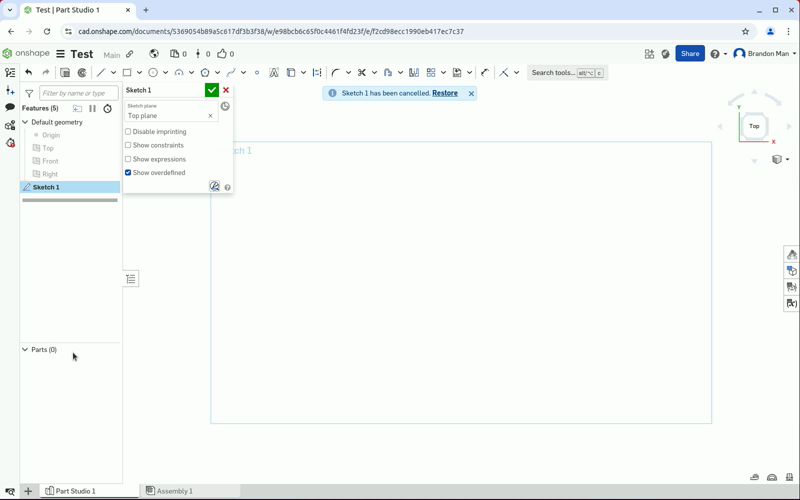
key(y)
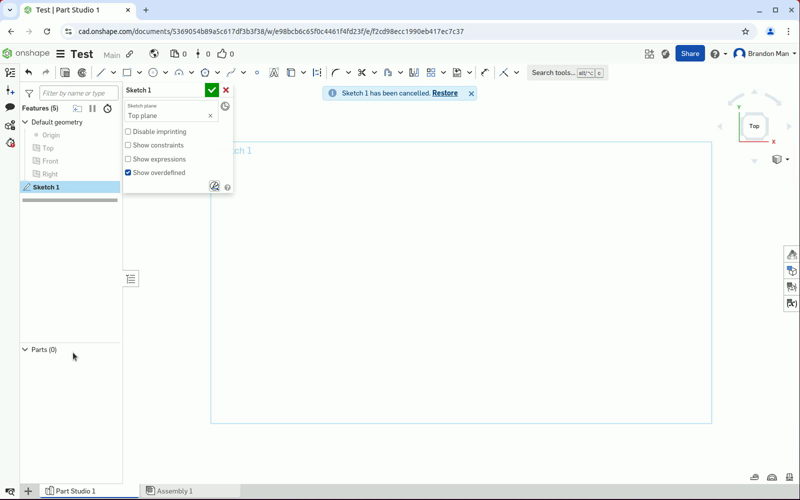
key(c)
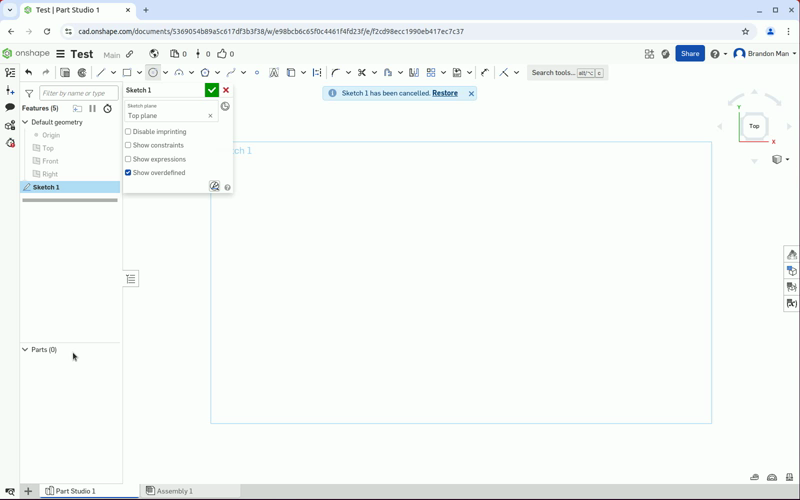
key_down(shift)
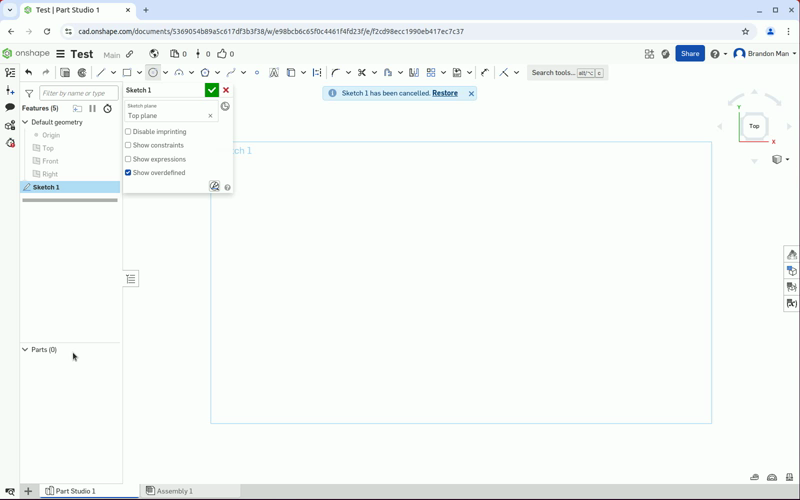
mouse_move(461, 282)
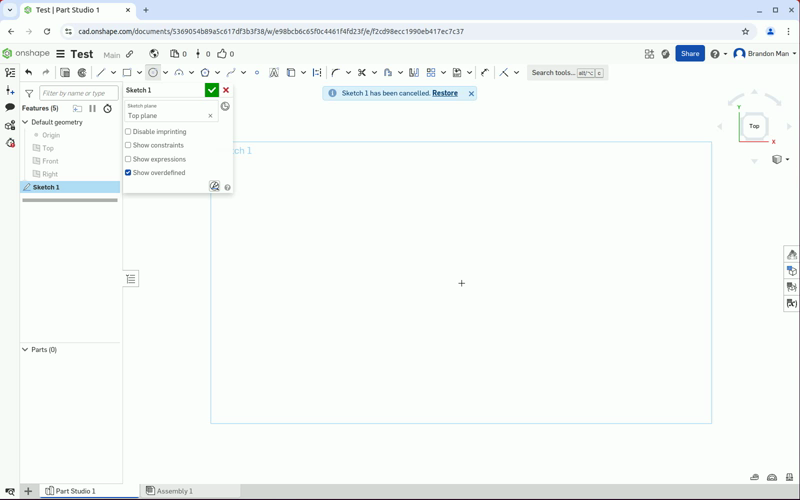
click(461, 282)
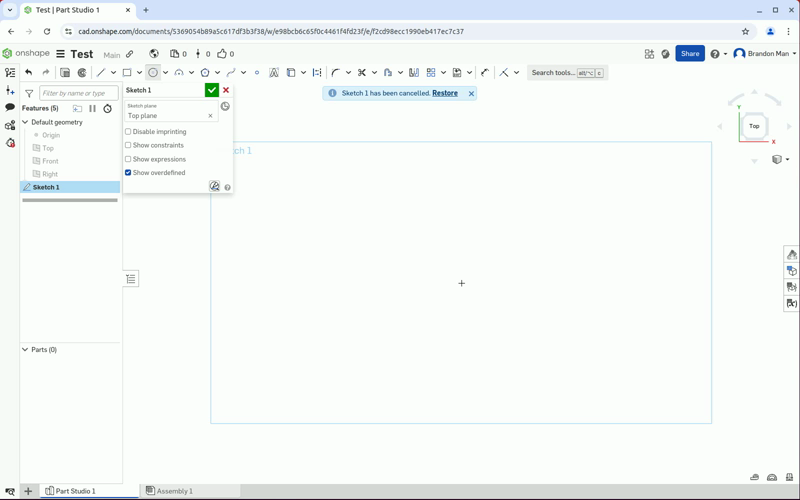
key_up(shift)
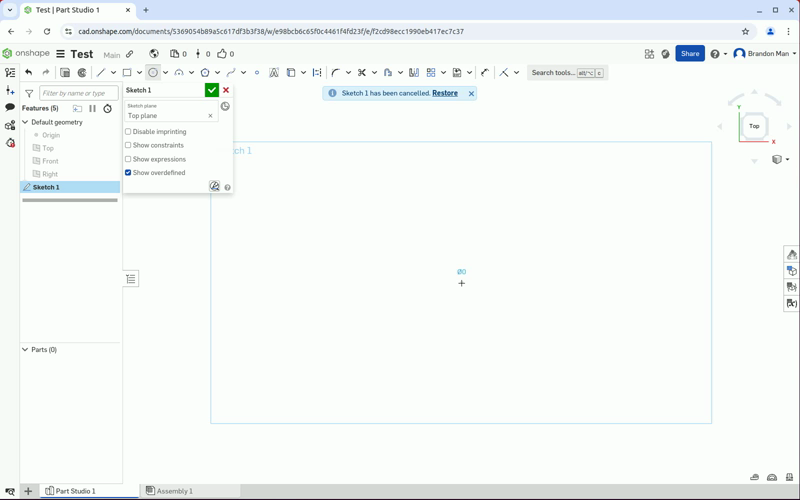
mouse_move(528, 282)
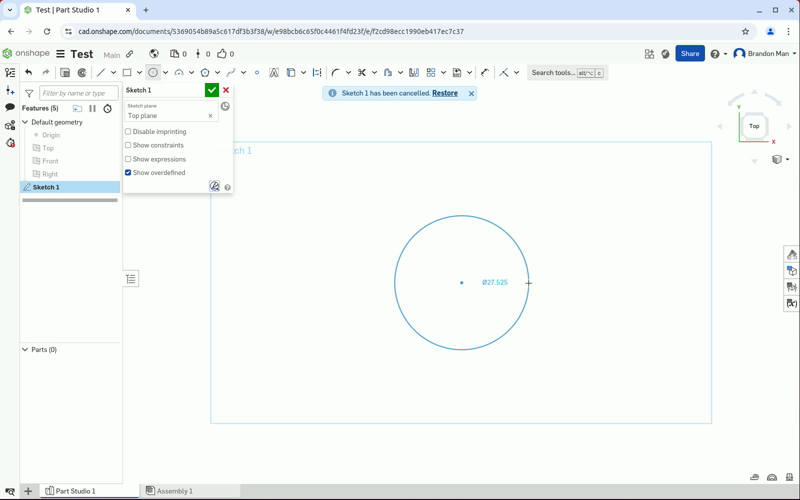
click(528, 282)
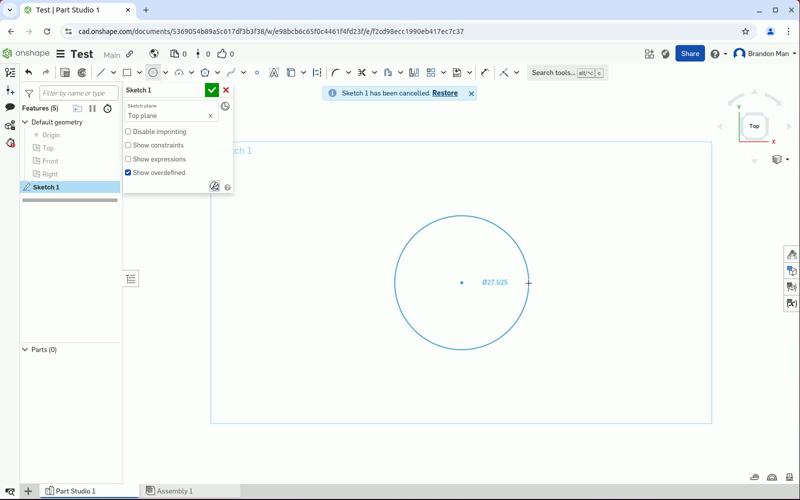
key(esc)
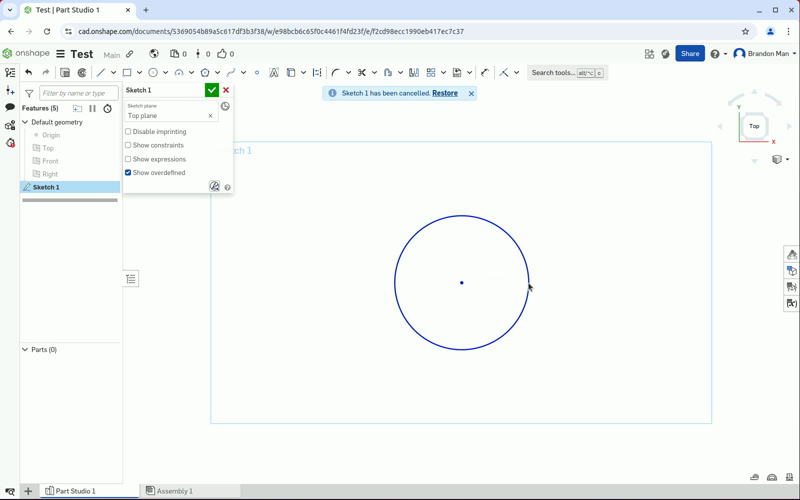
key(c)
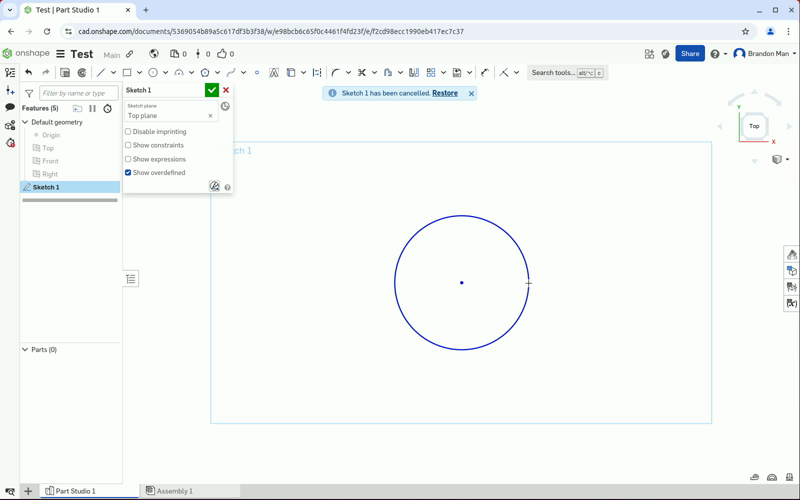
key_down(shift)
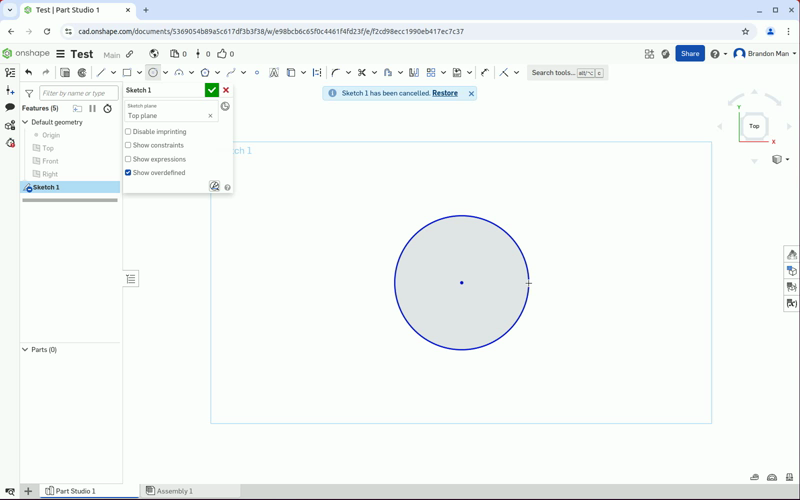
mouse_move(461, 282)
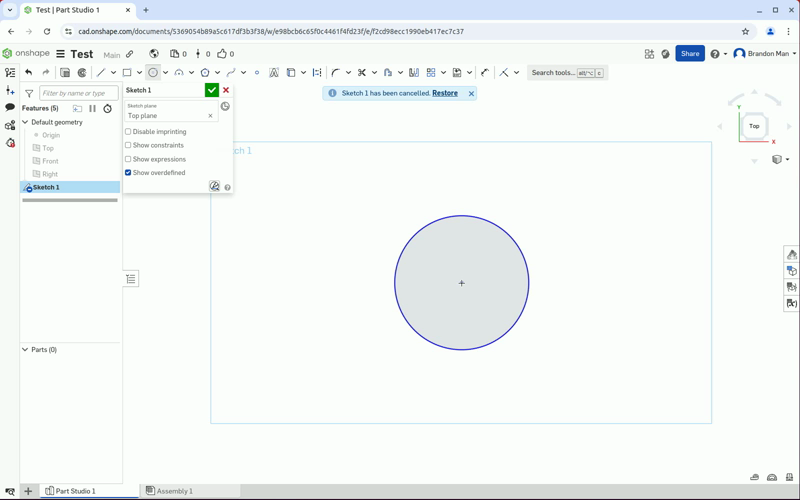
click(461, 282)
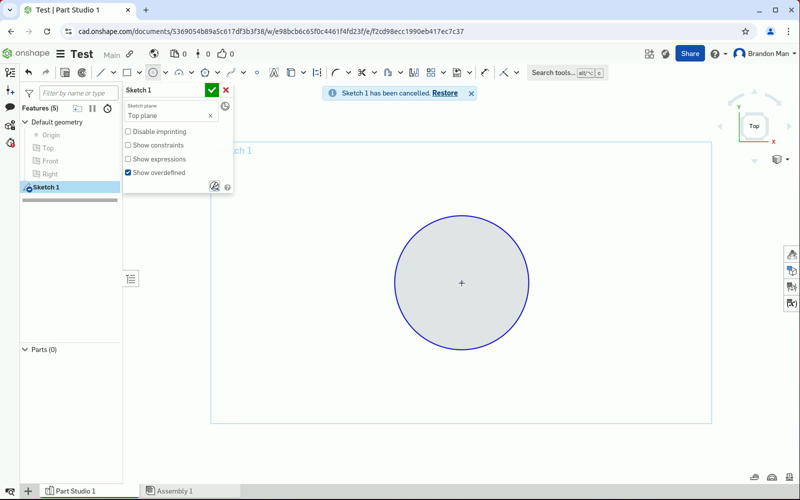
key_up(shift)
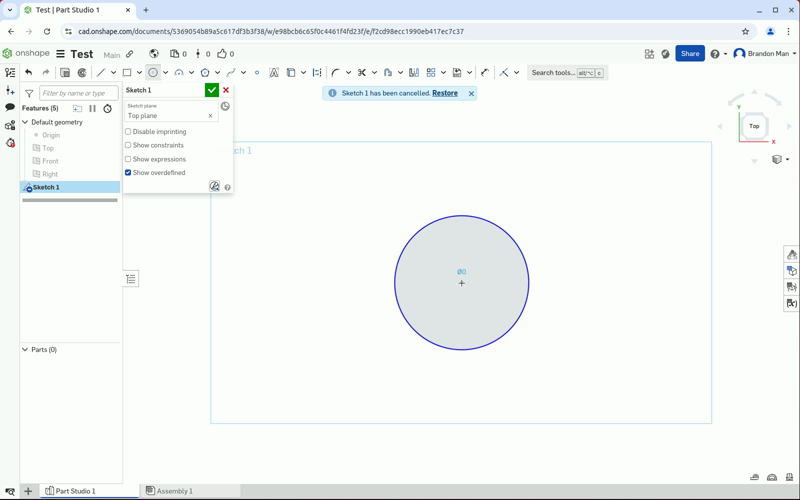
mouse_move(527, 282)
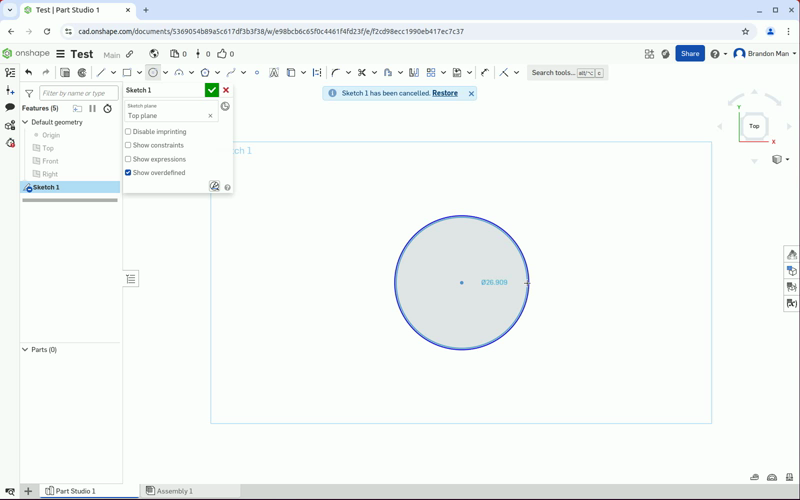
scroll(6)
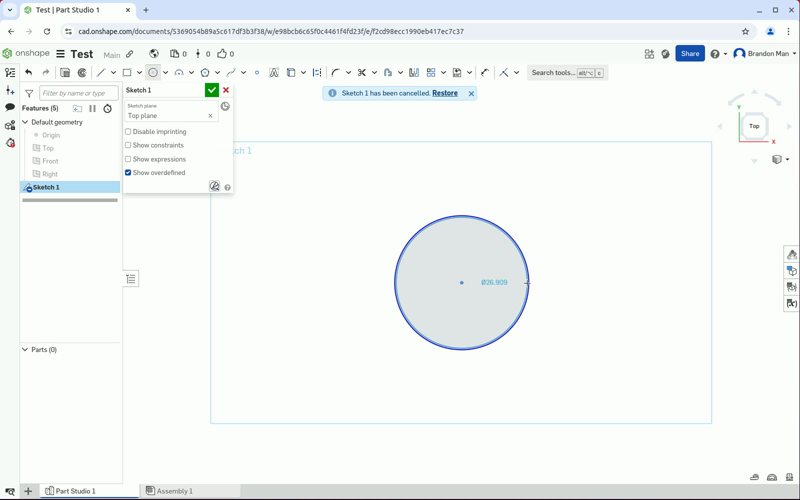
scroll(6)
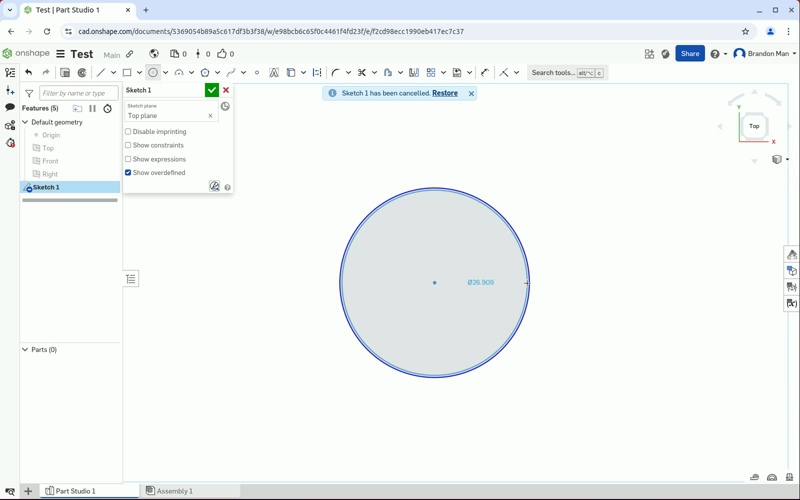
scroll(6)
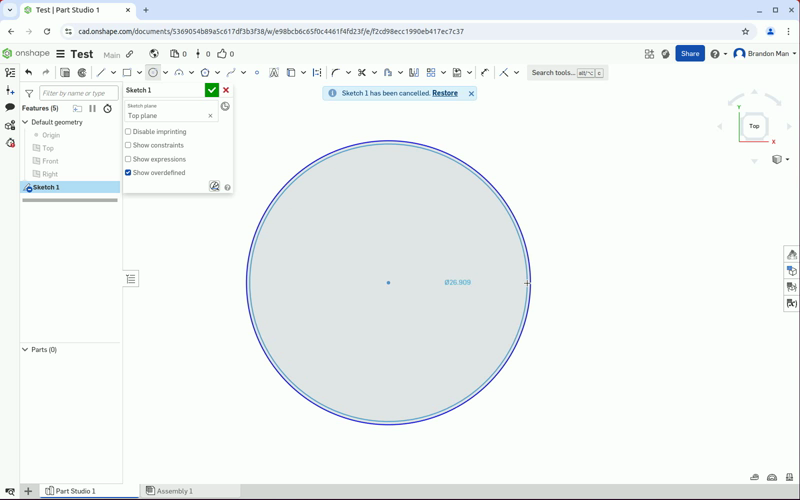
scroll(6)
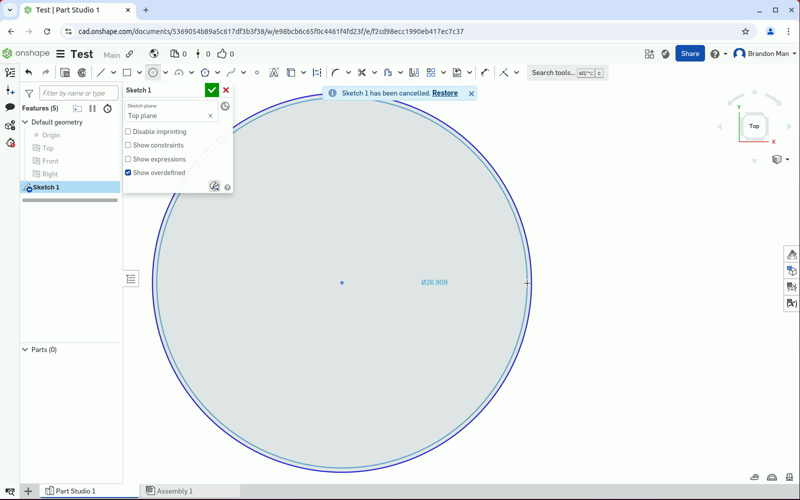
scroll(6)
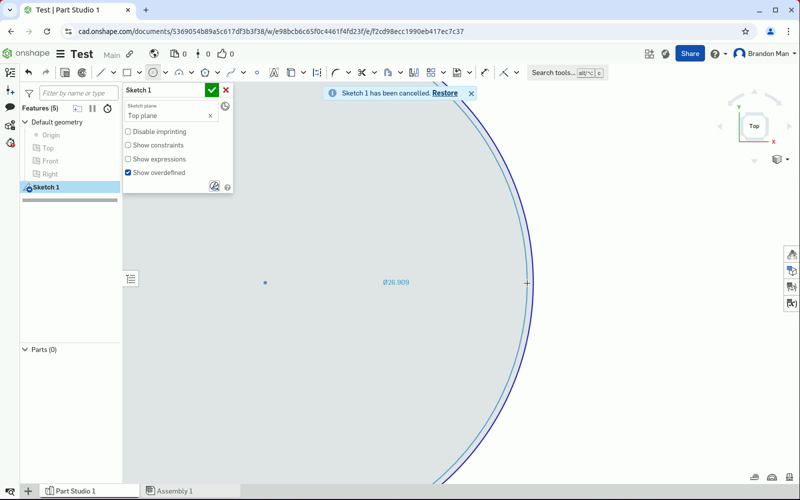
scroll(6)
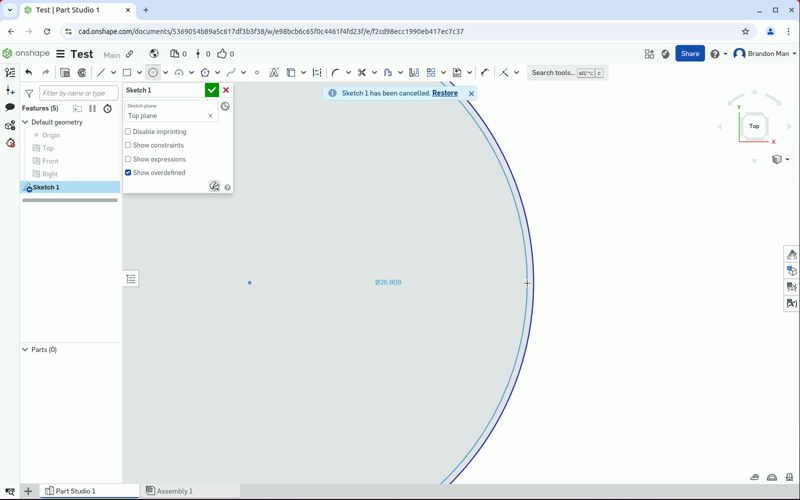
scroll(6)
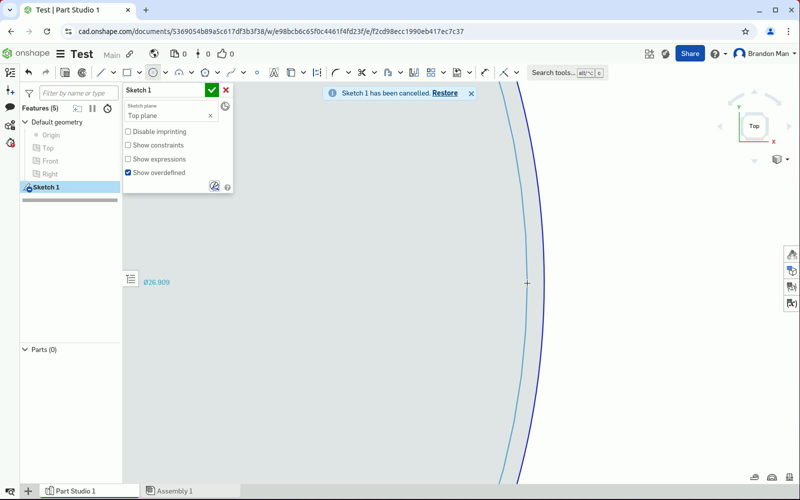
click(527, 282)
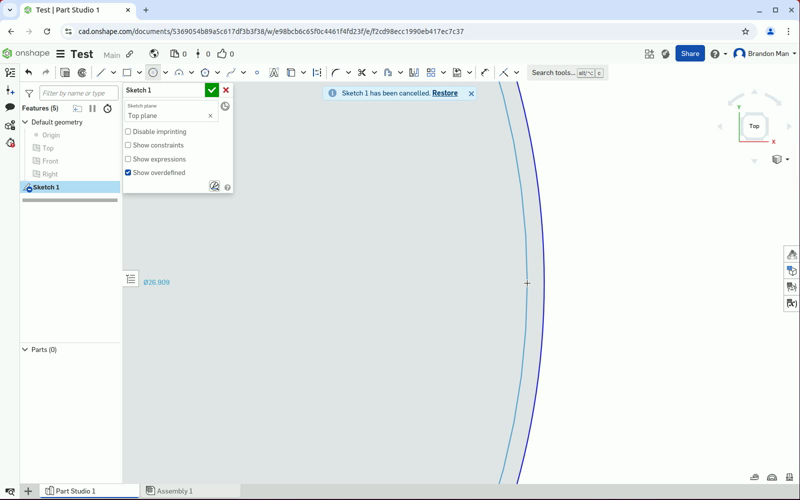
scroll(-6)
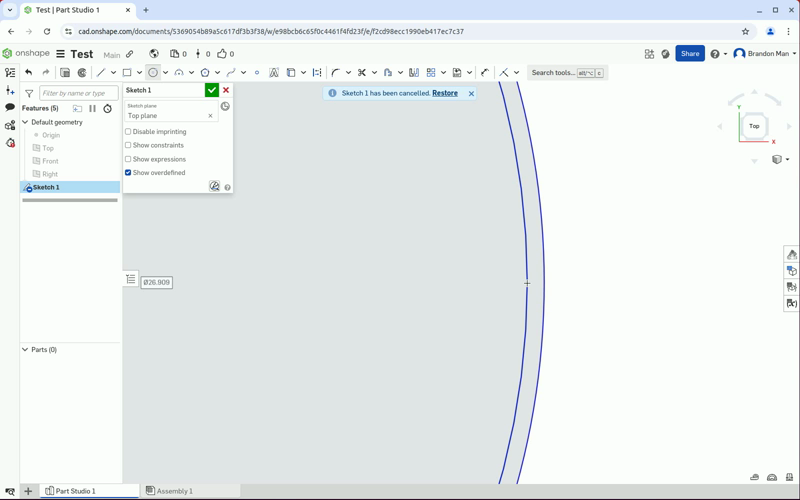
scroll(-6)
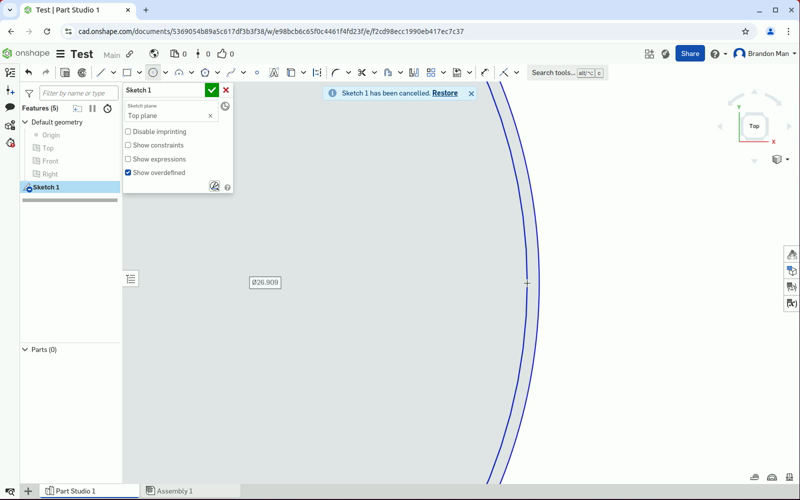
scroll(-6)
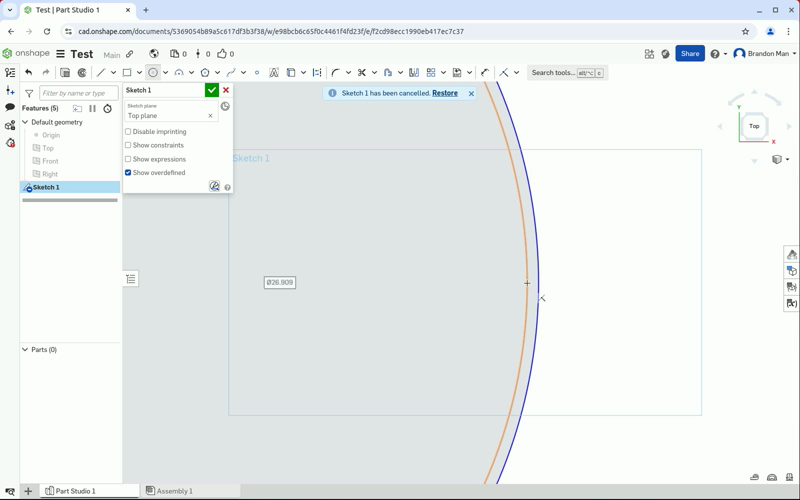
scroll(-6)
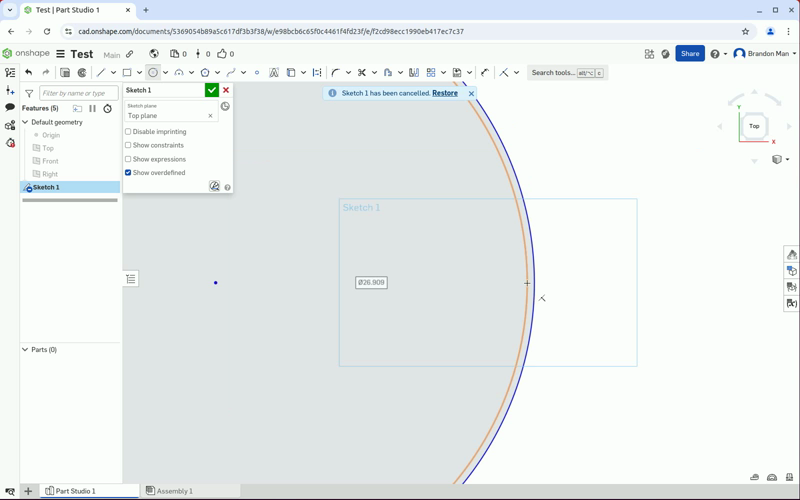
scroll(-6)
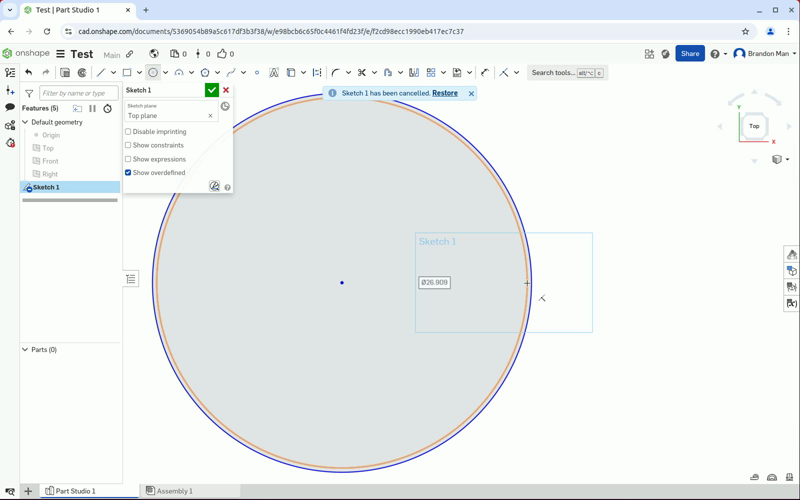
scroll(-6)
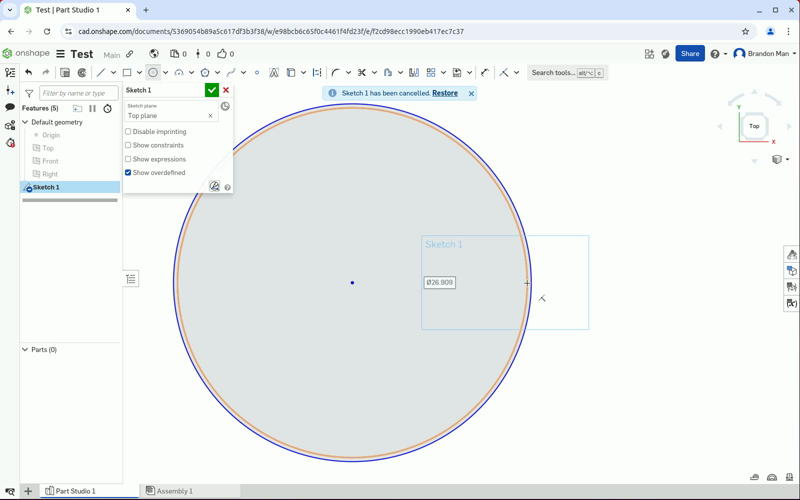
scroll(-6)
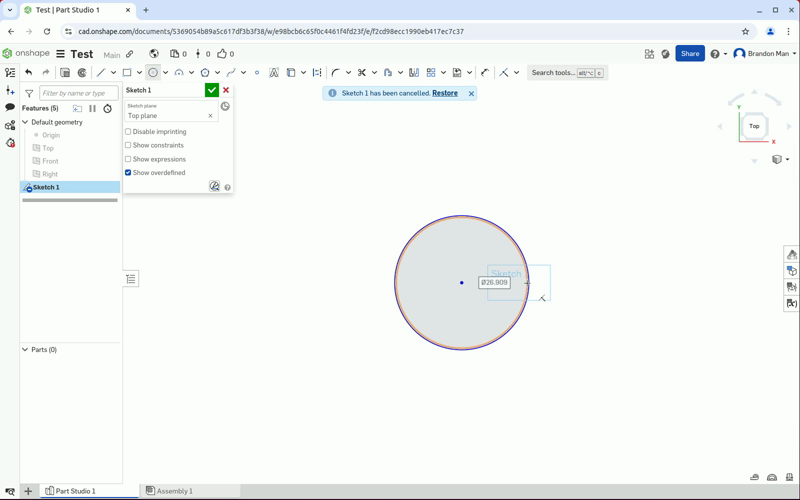
key(esc)
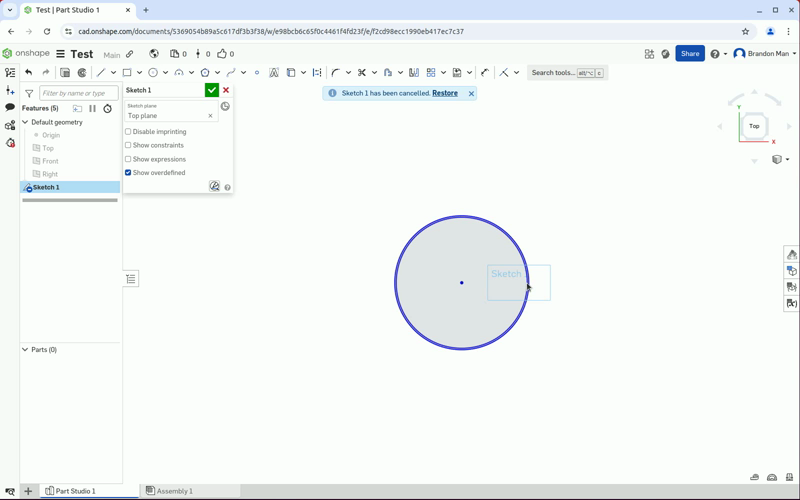
mouse_move(448, 347)
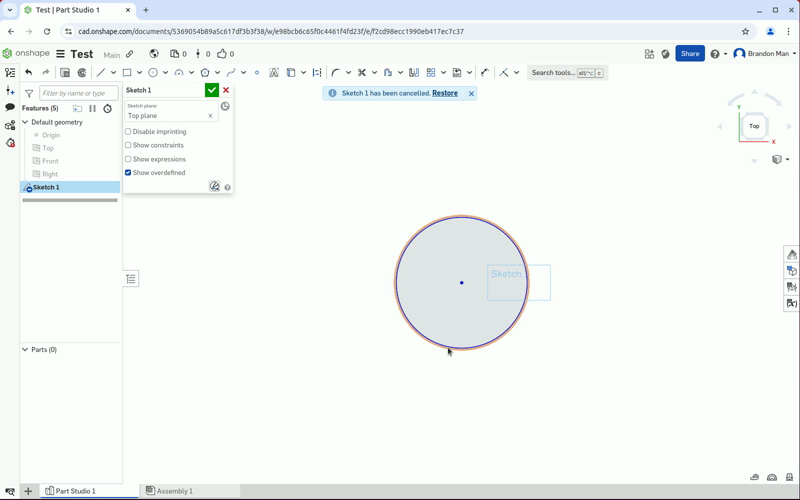
scroll(6)
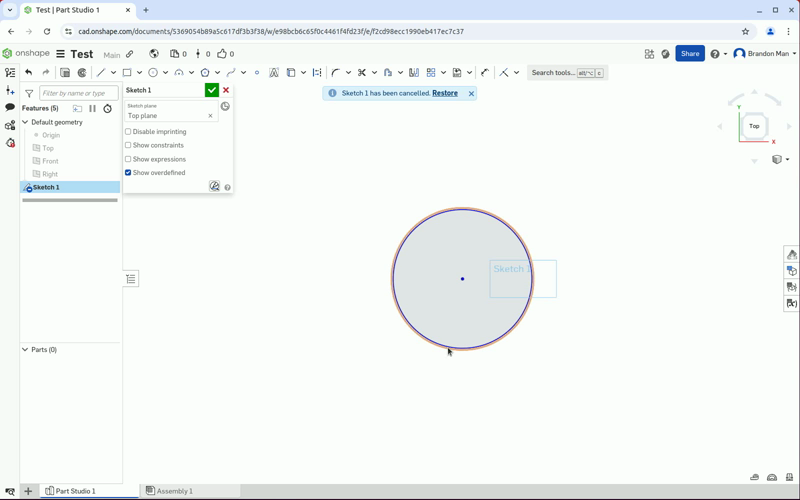
scroll(6)
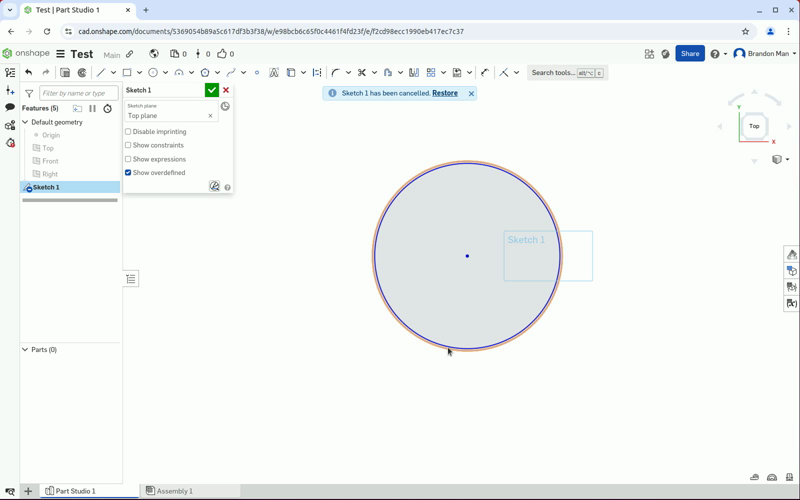
scroll(6)
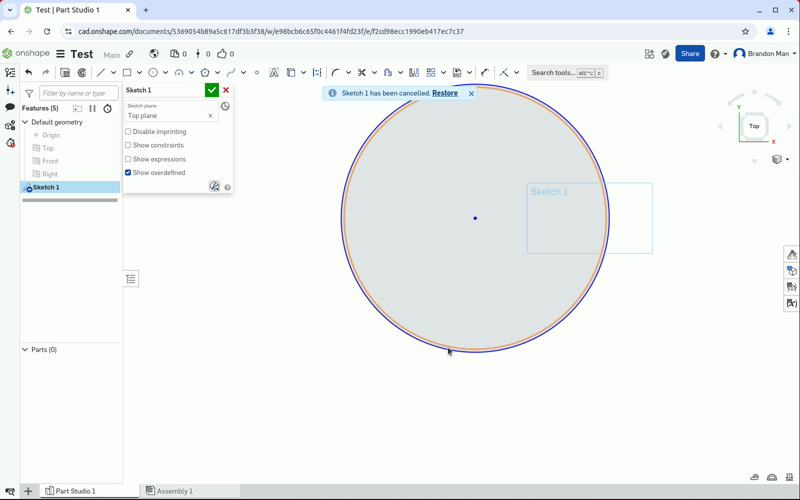
scroll(6)
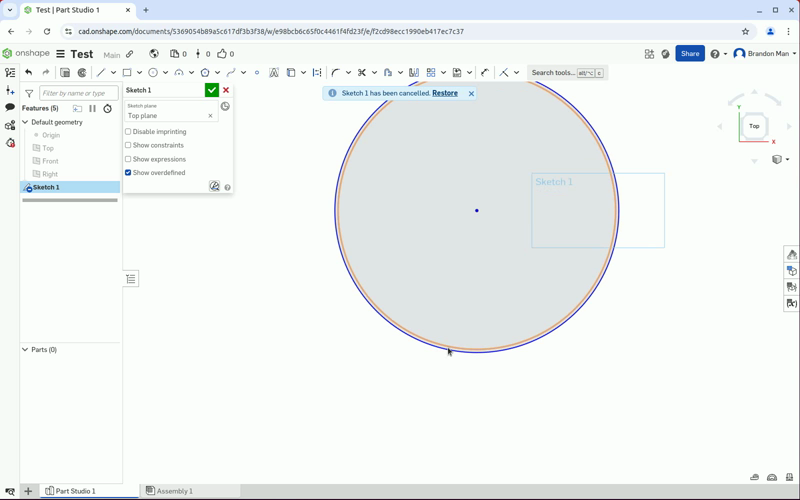
scroll(6)
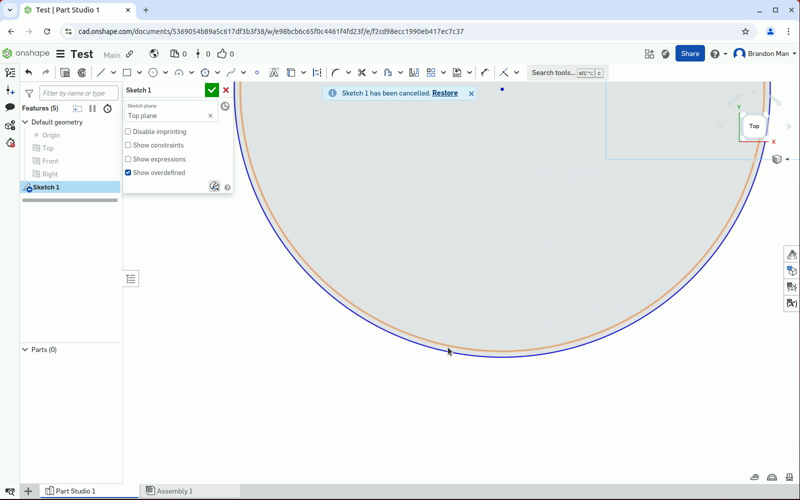
scroll(6)
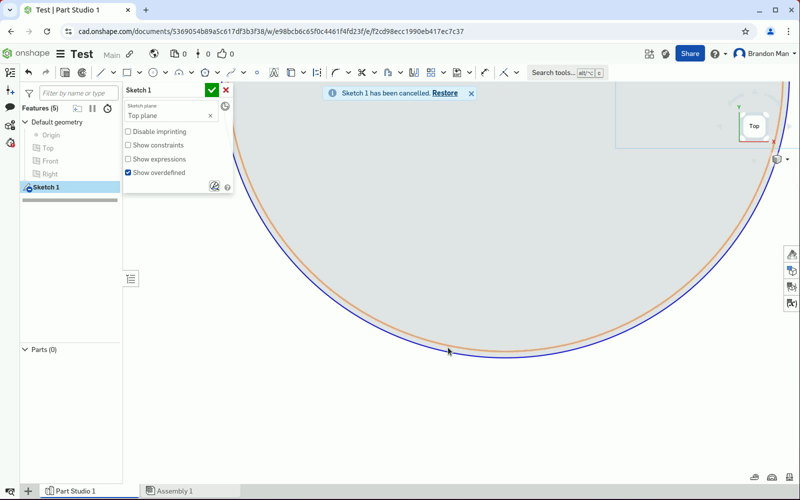
scroll(6)
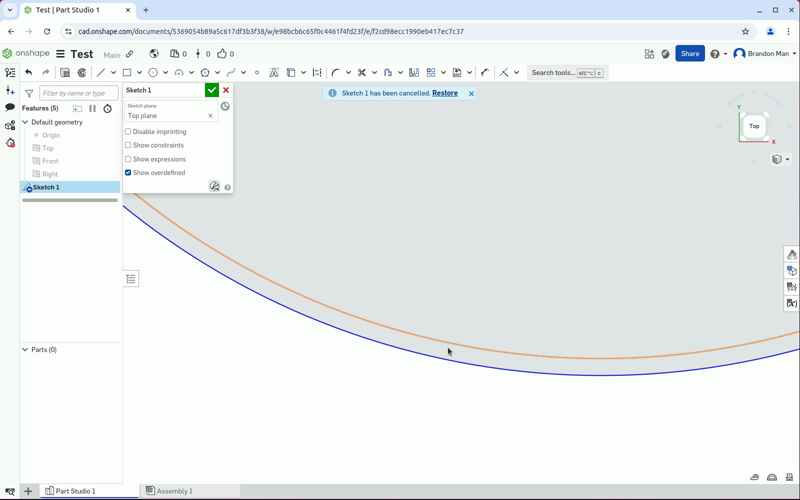
click(448, 347)
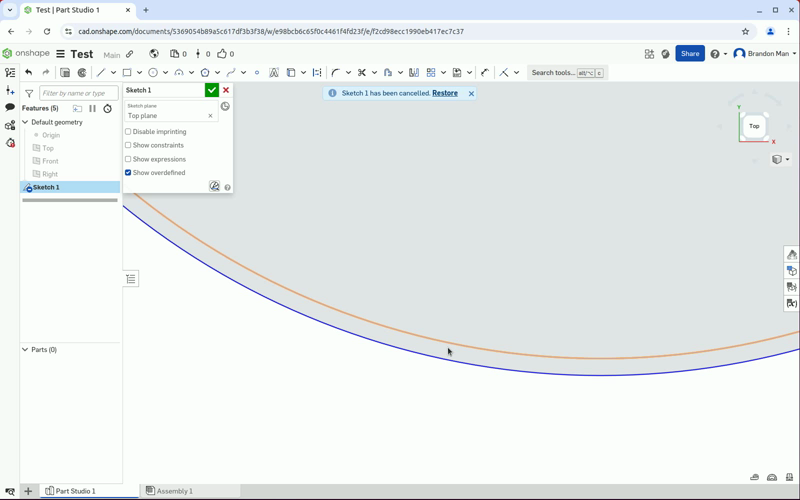
scroll(-6)
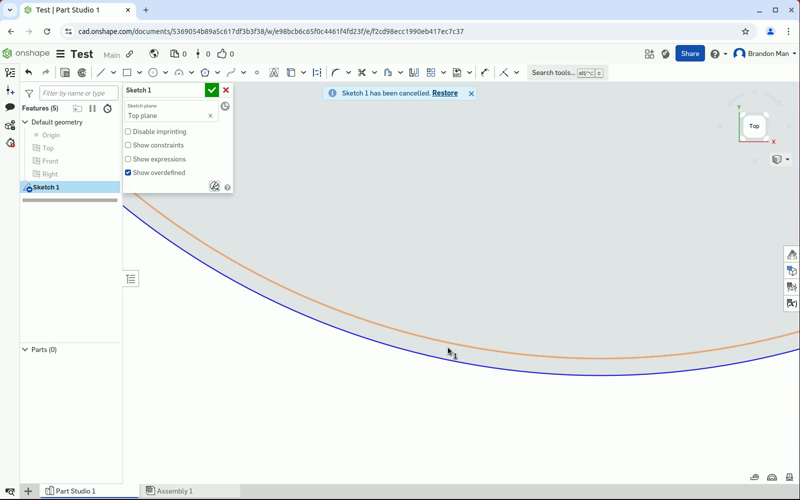
scroll(-6)
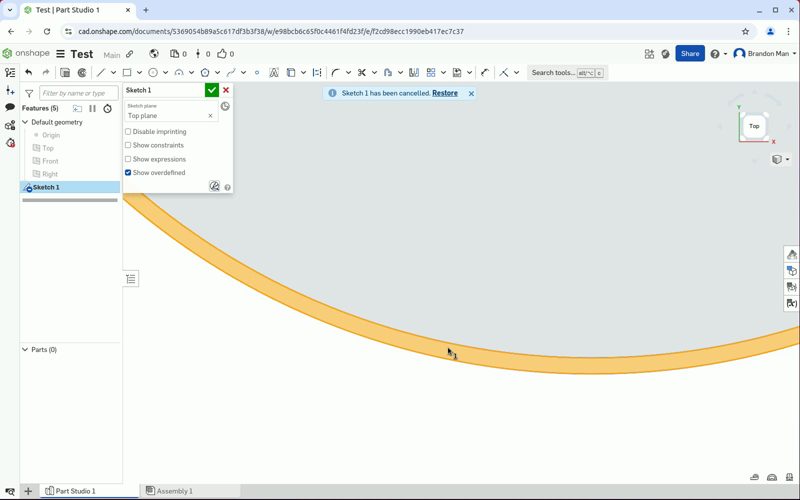
scroll(-6)
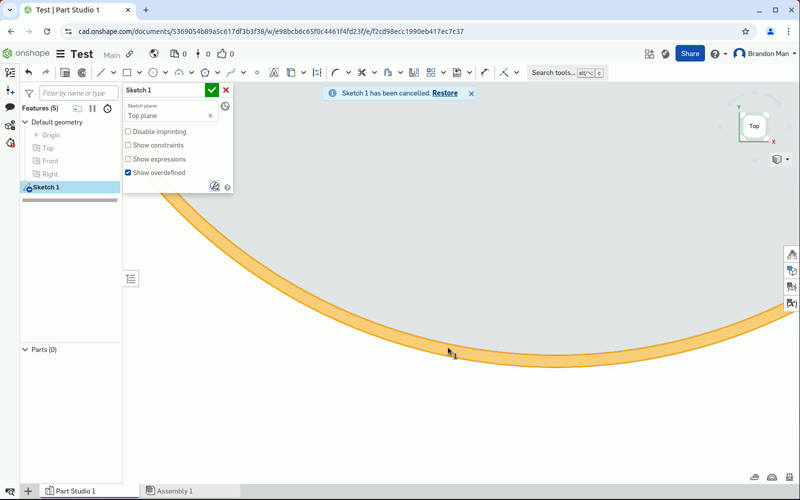
scroll(-6)
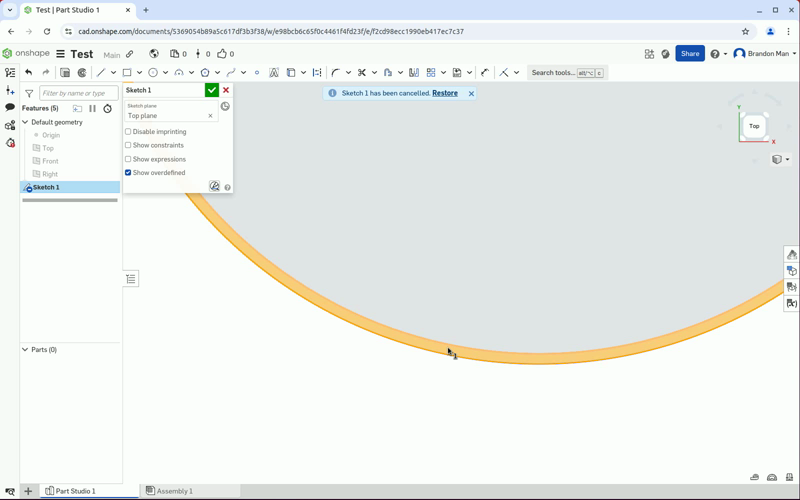
scroll(-6)
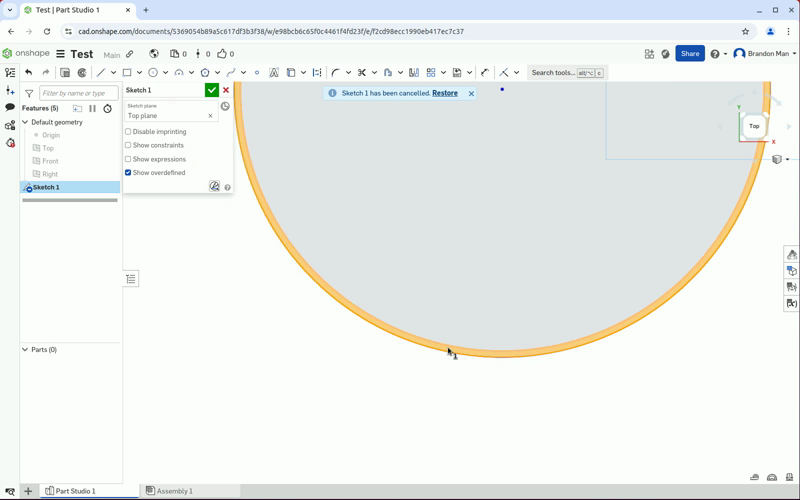
scroll(-6)
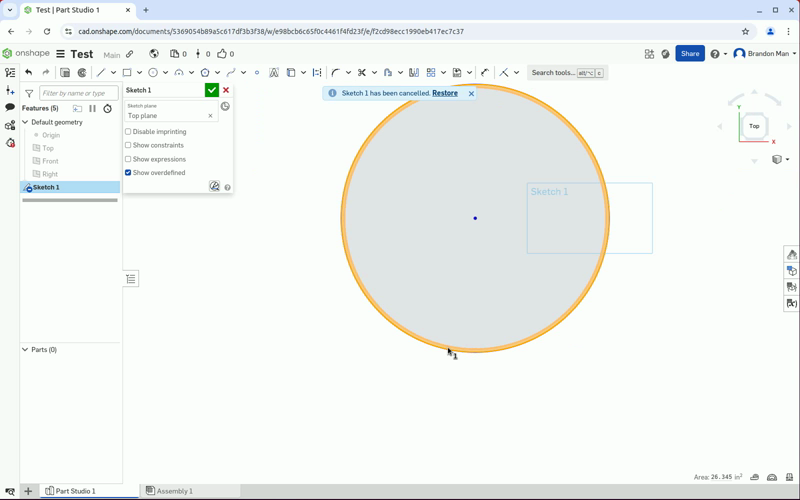
scroll(-6)
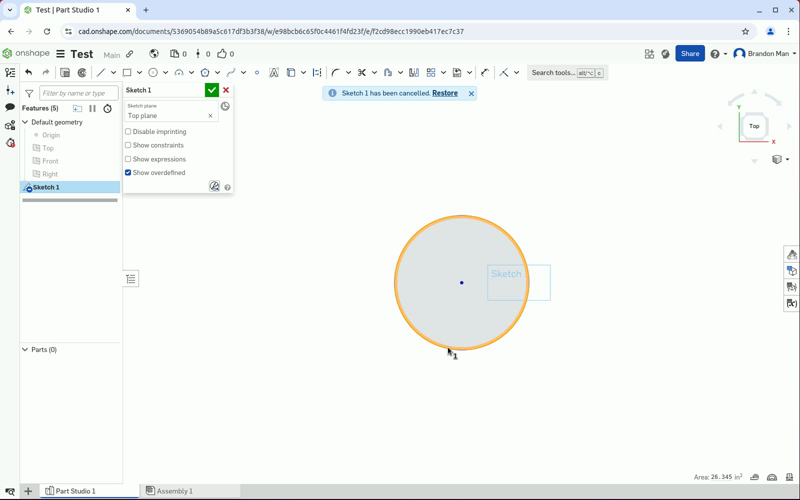
mouse_move(73, 352)
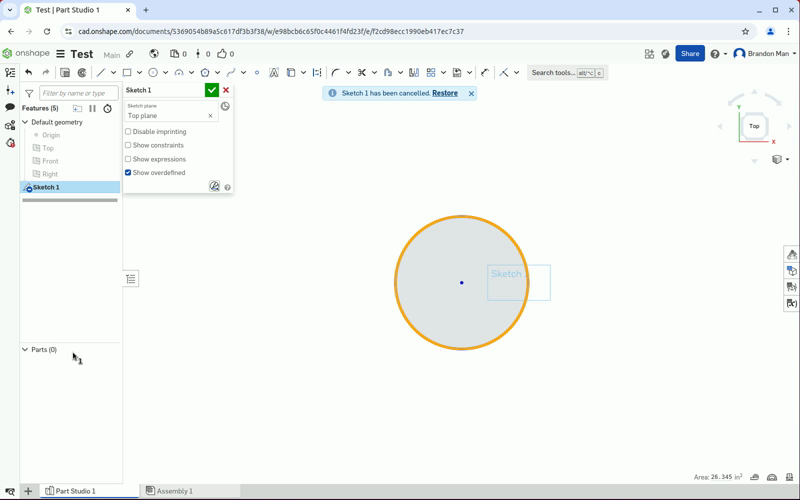
key(shift+y)
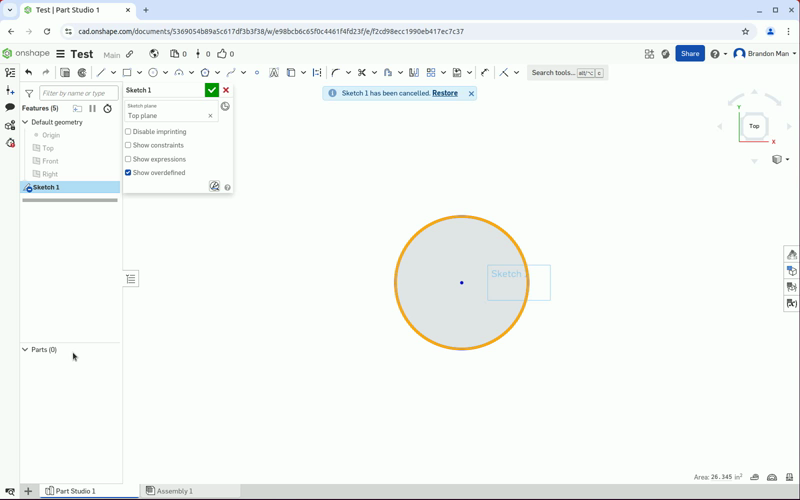
key(shift+e)
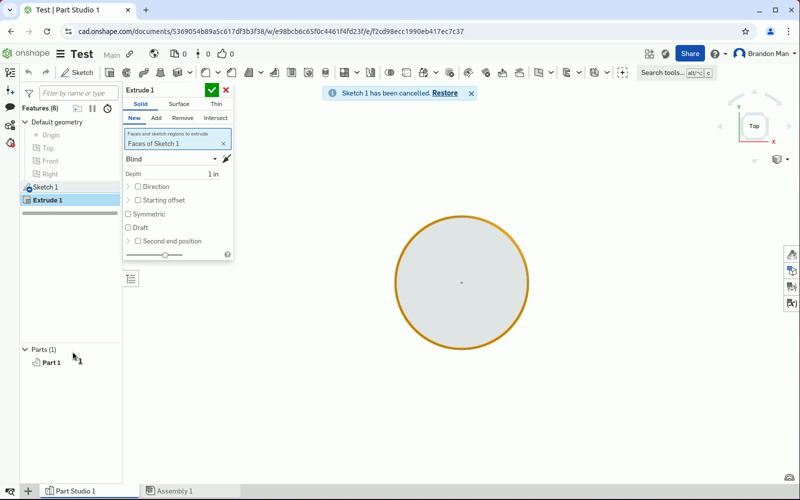
mouse_move(143, 106)
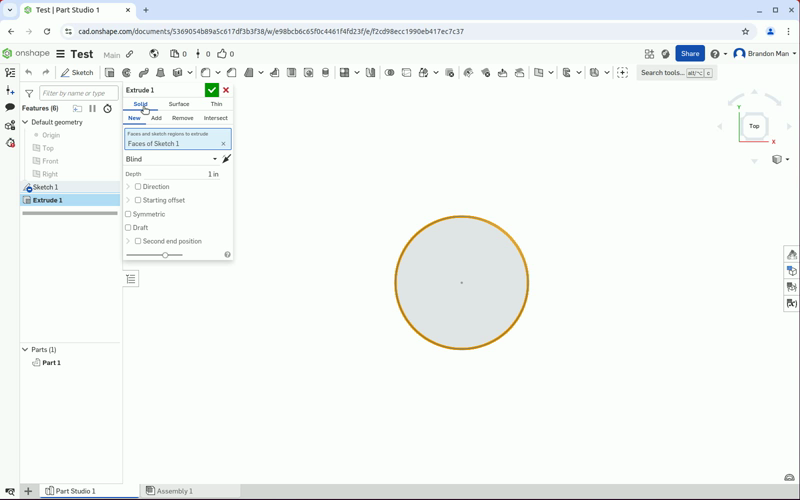
click(143, 106)
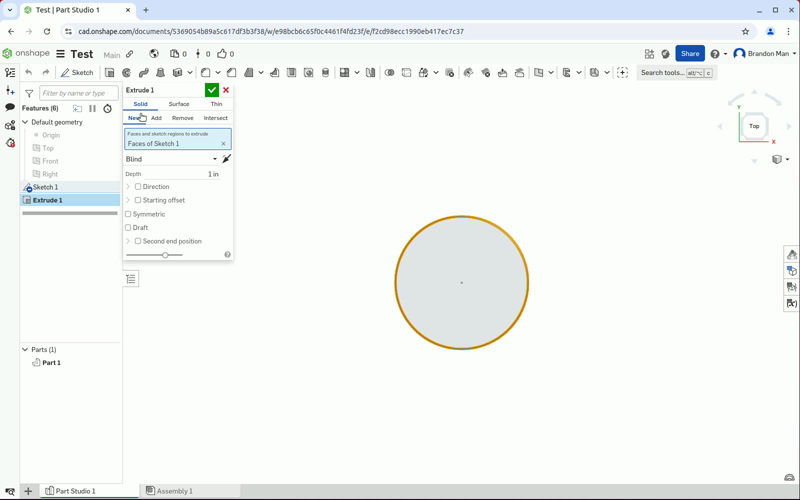
mouse_move(137, 120)
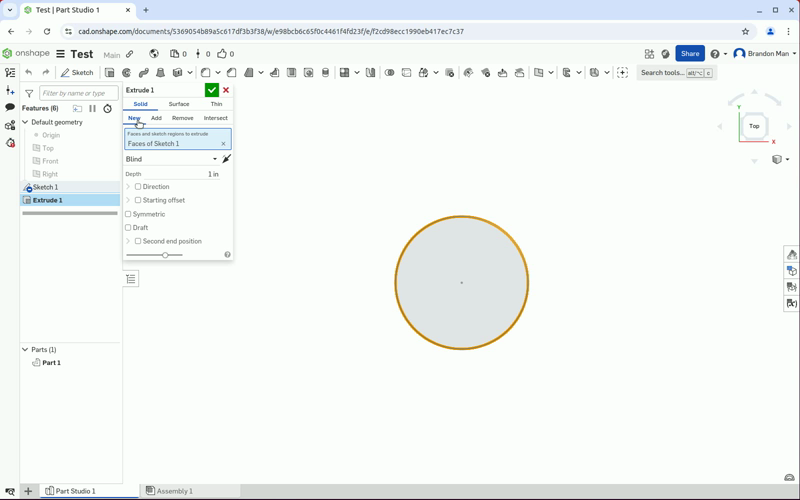
click(137, 120)
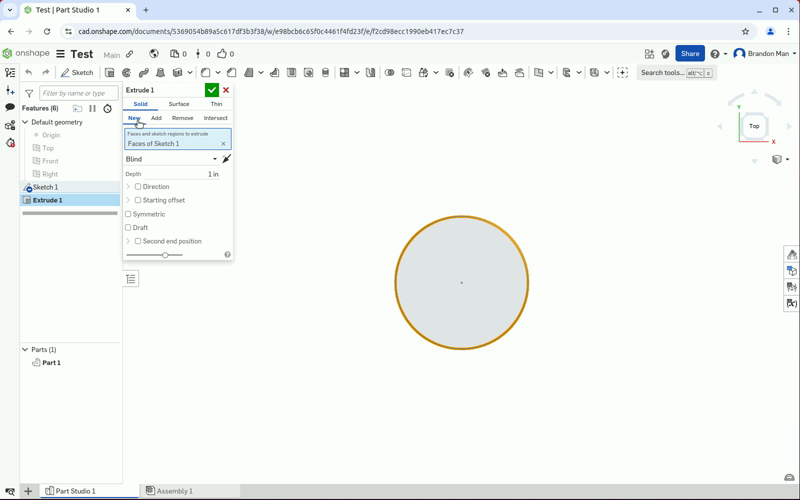
key(tab, 4)
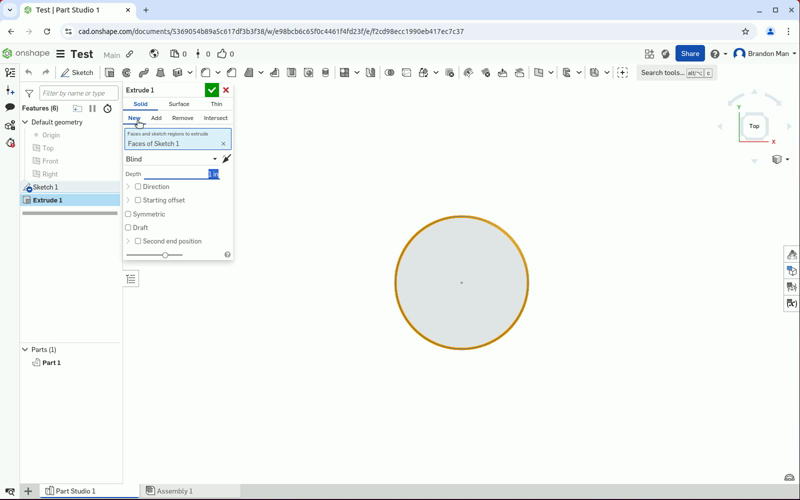
text(7.943)
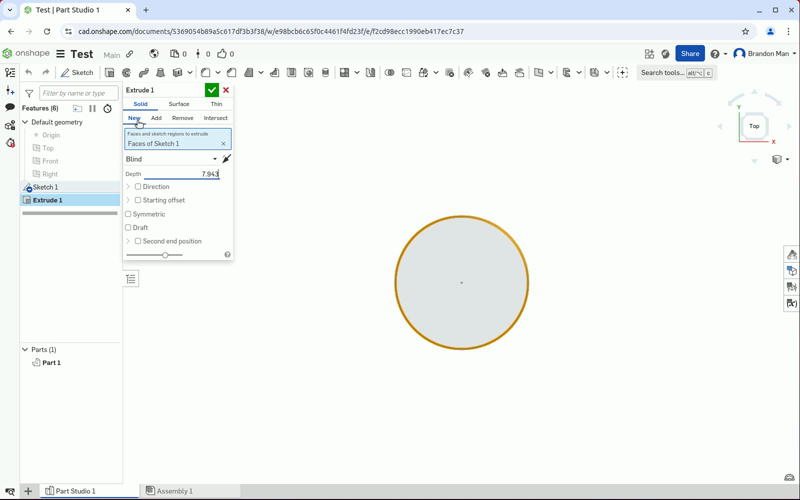
key(enter)
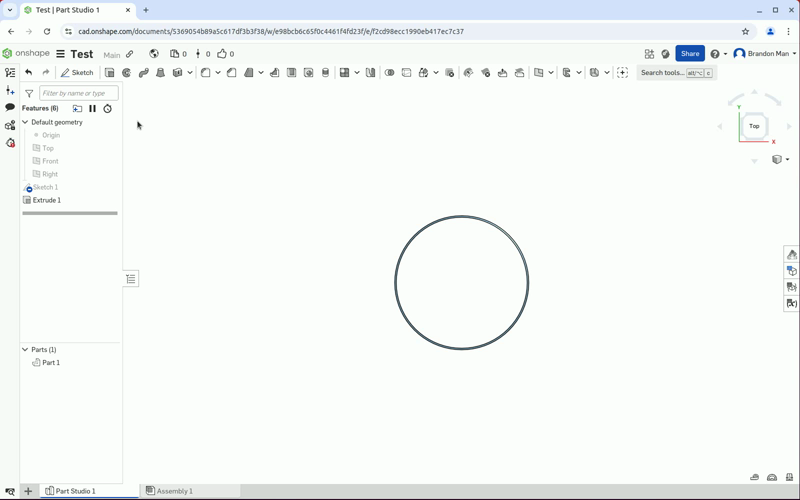
key(shift+h)
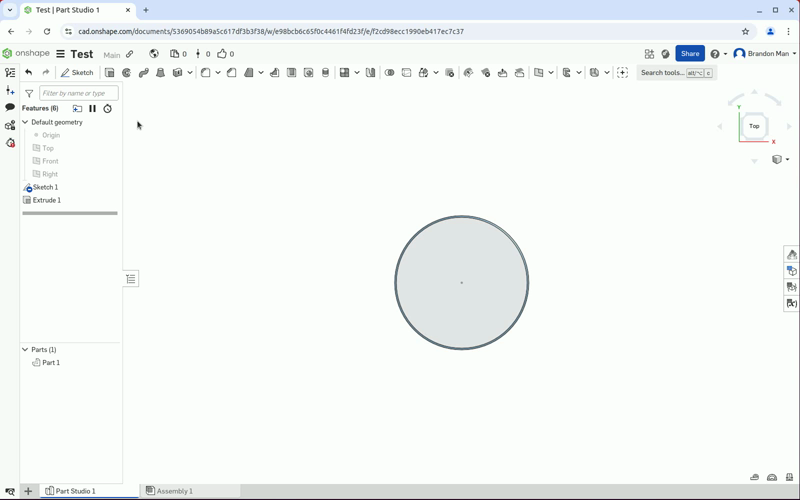
key(shift+h)
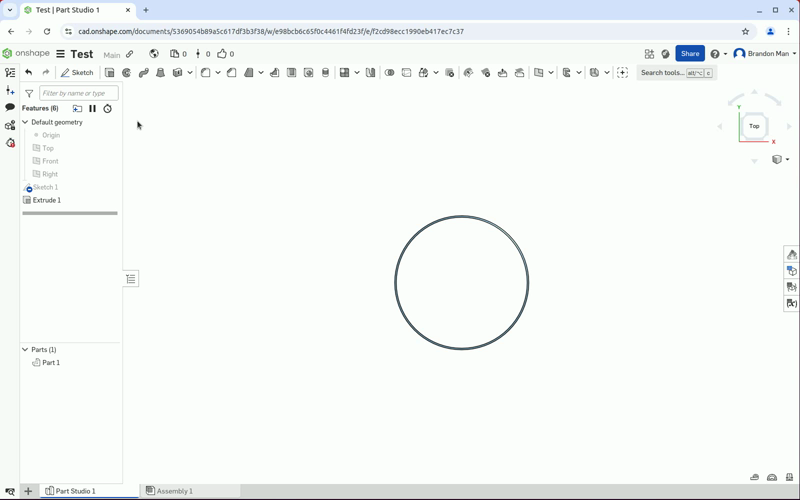
mouse_move(73, 189)
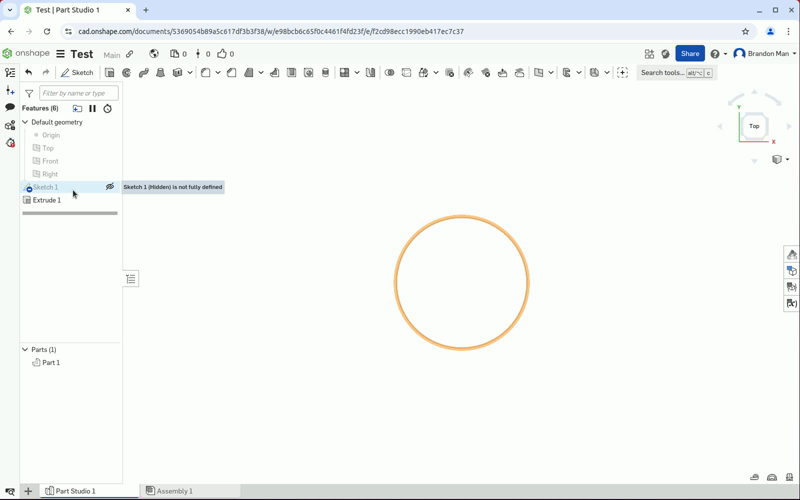
click(73, 189)
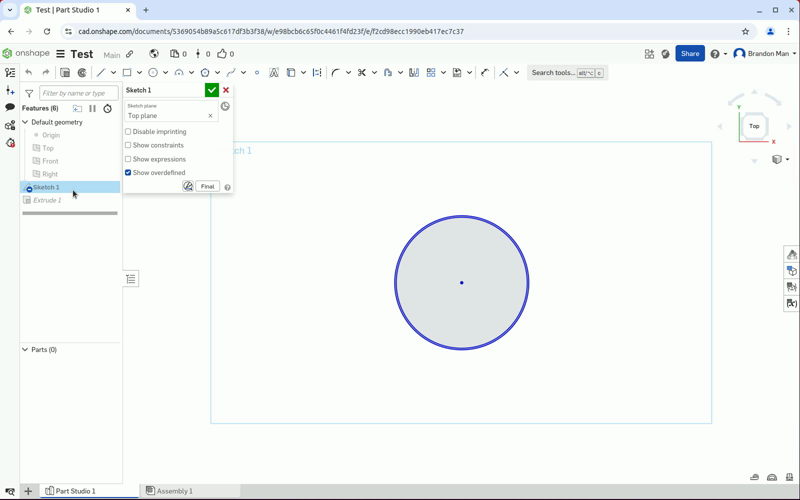
mouse_move(229, 92)
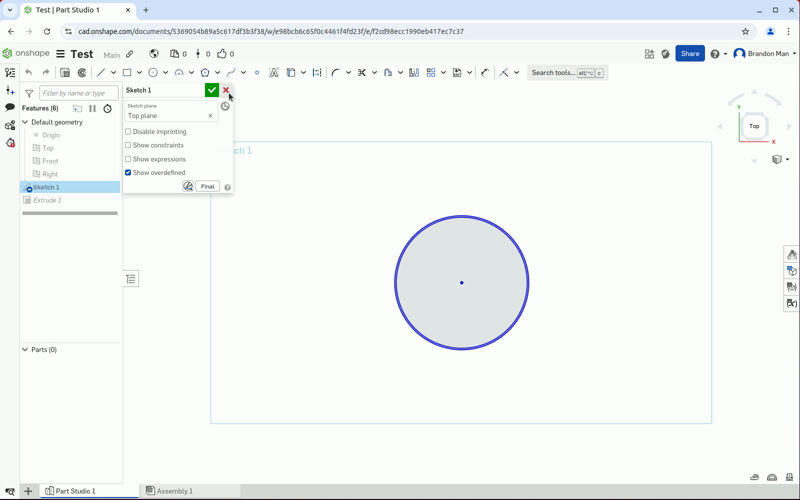
click(229, 92)
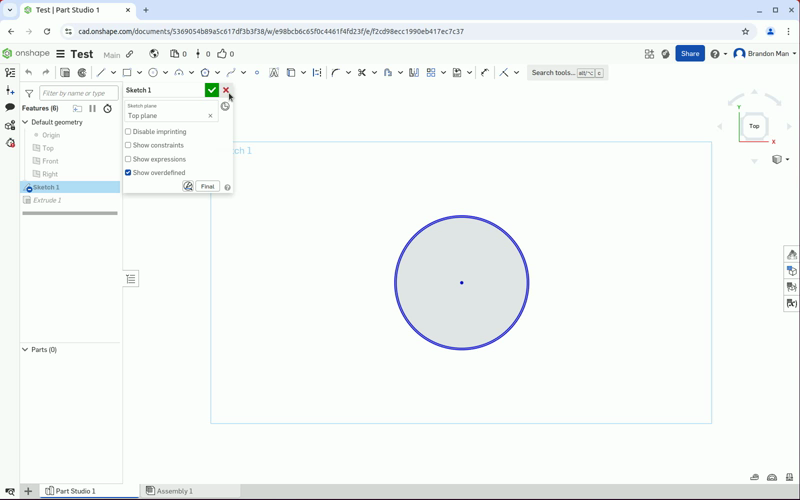
key(shift+s)
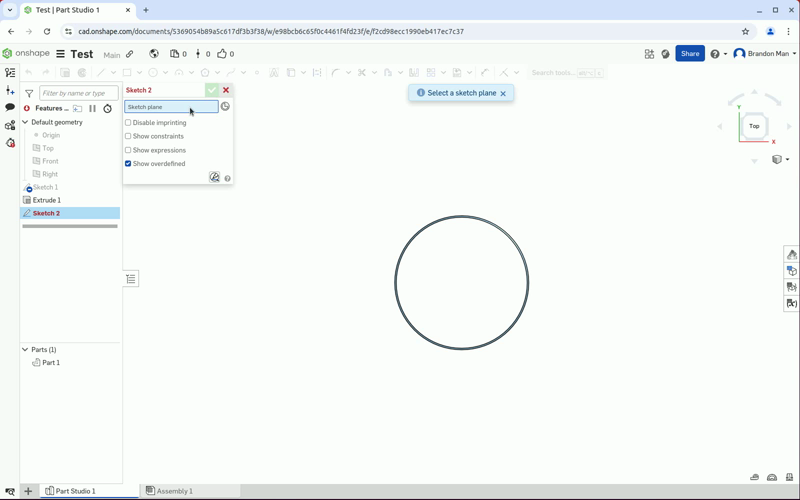
mouse_move(73, 150)
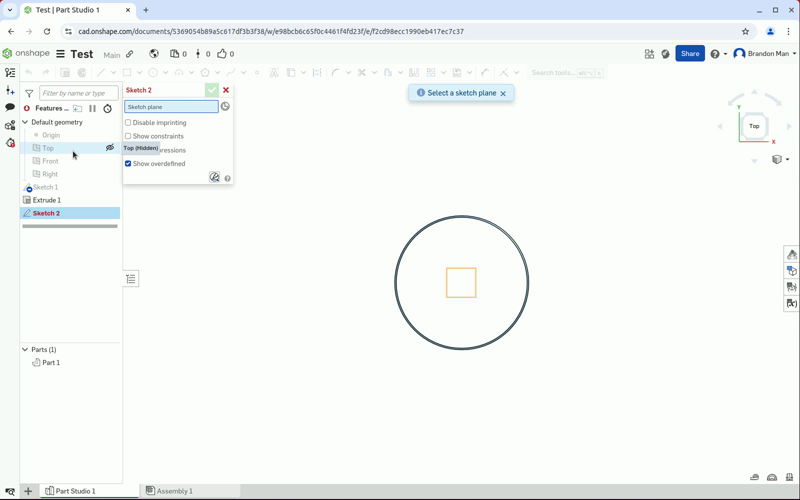
click(73, 150)
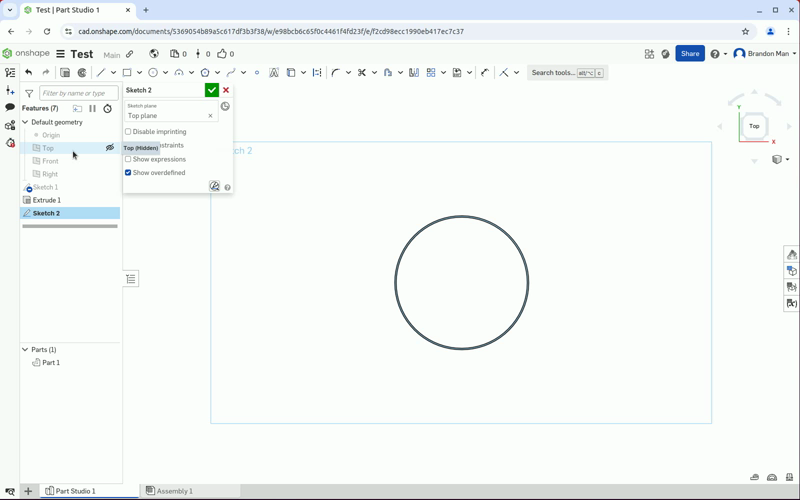
mouse_move(73, 352)
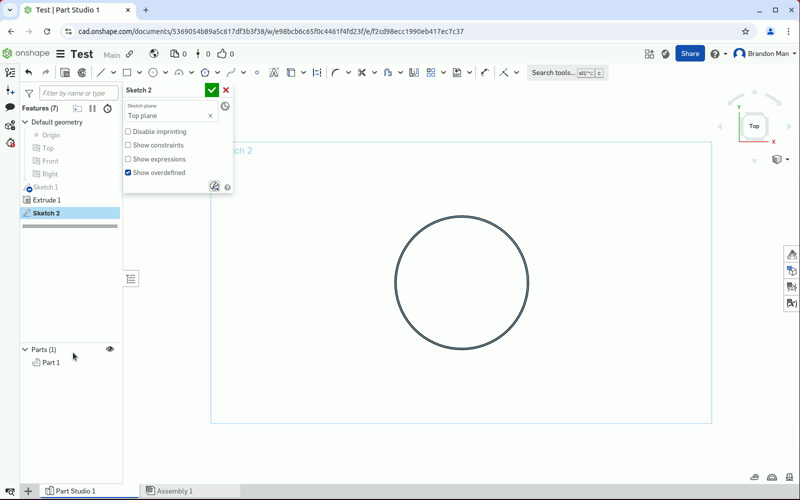
key(y)
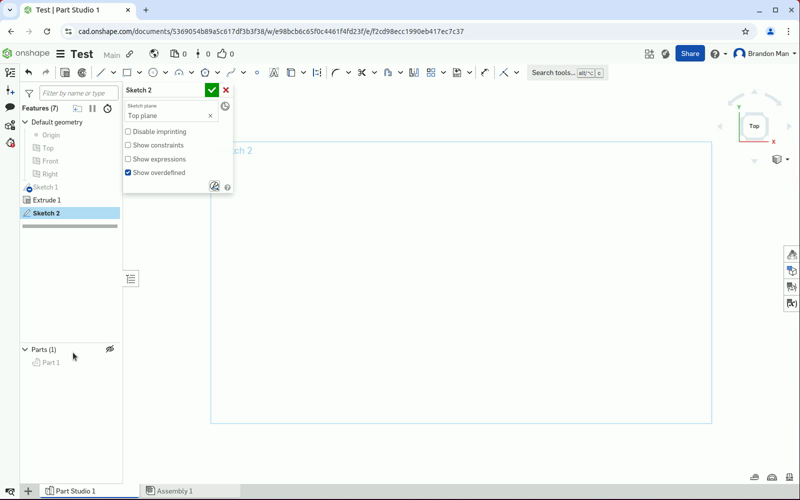
key(l)
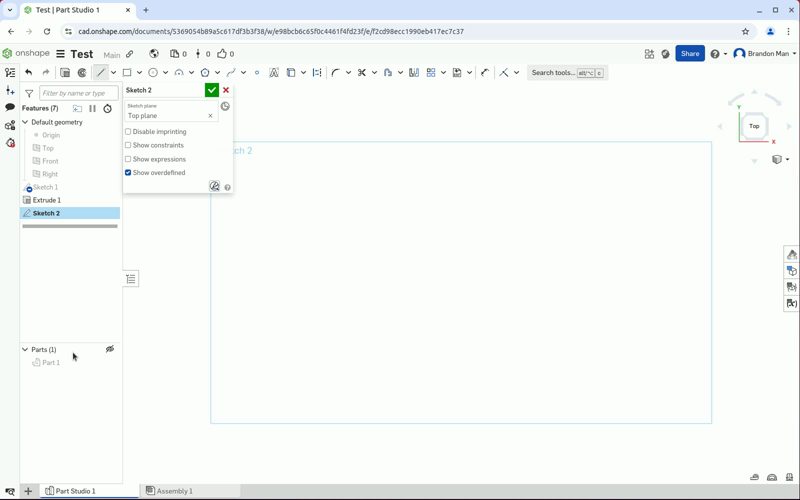
key_down(shift)
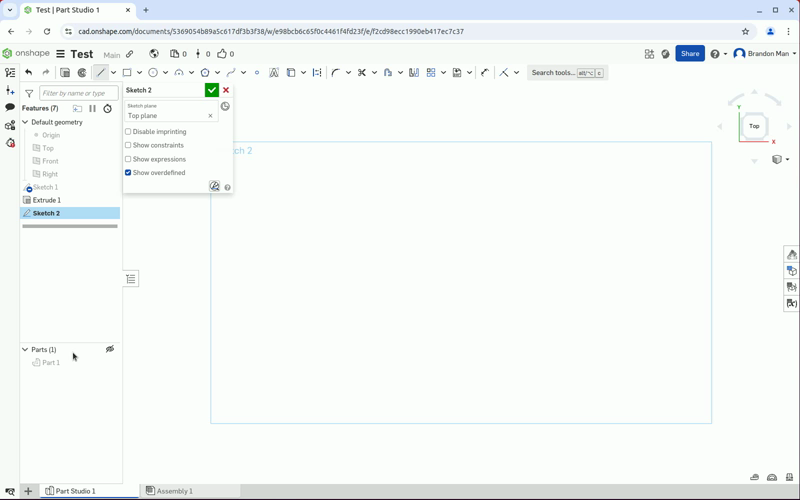
mouse_move(350, 316)
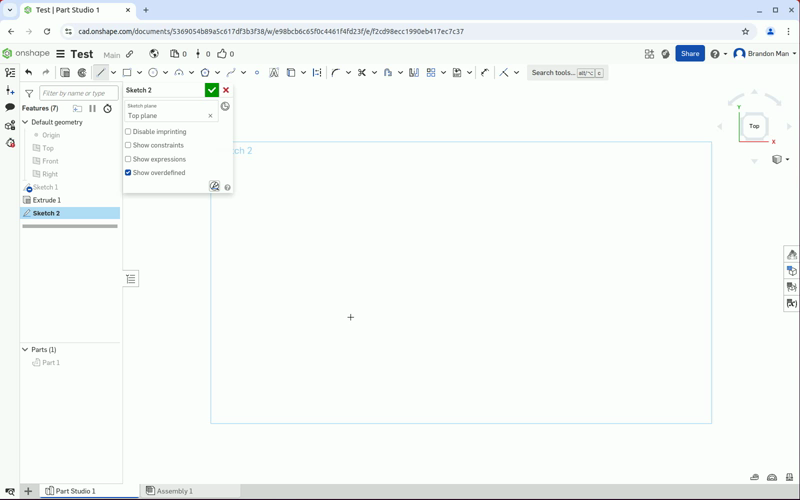
click(350, 316)
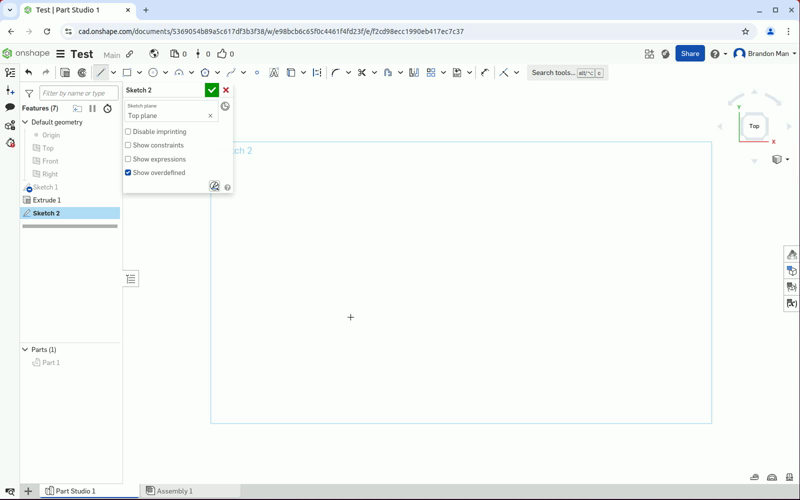
key_up(shift)
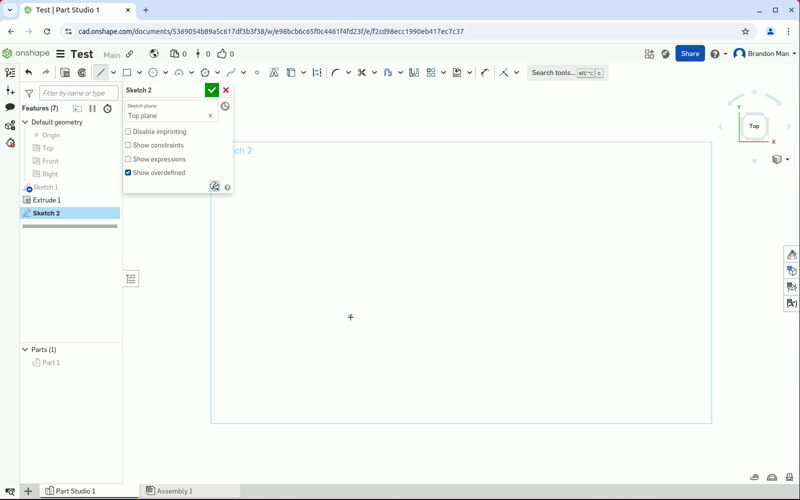
key_down(shift)
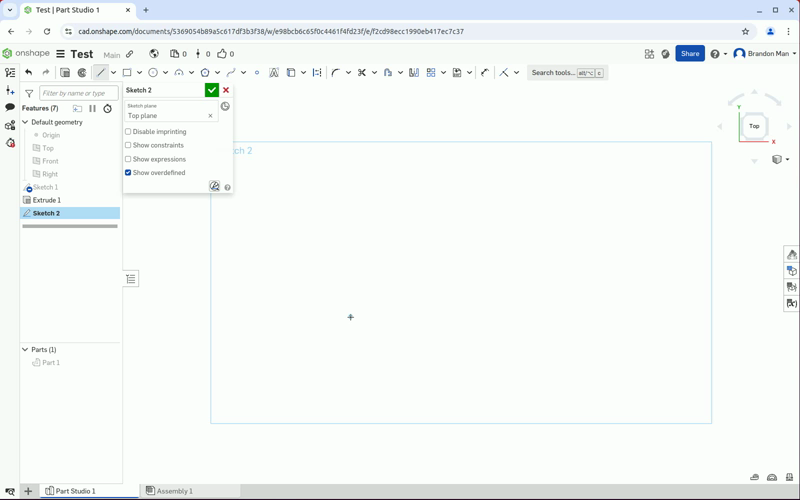
mouse_move(434, 395)
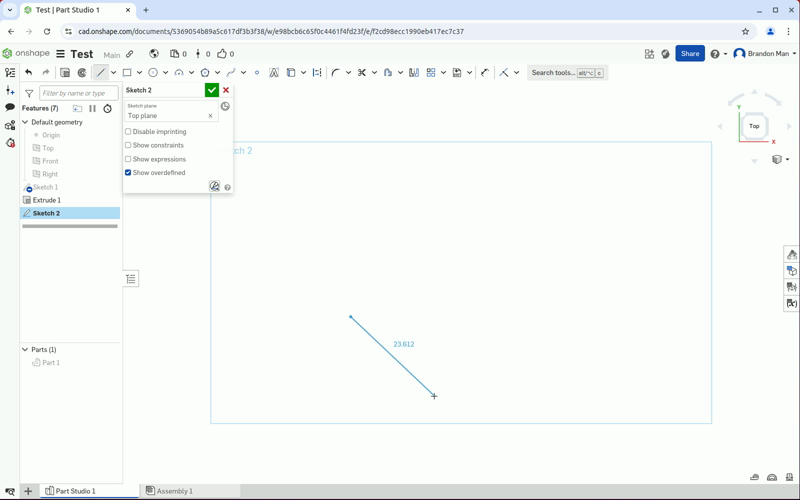
click(434, 395)
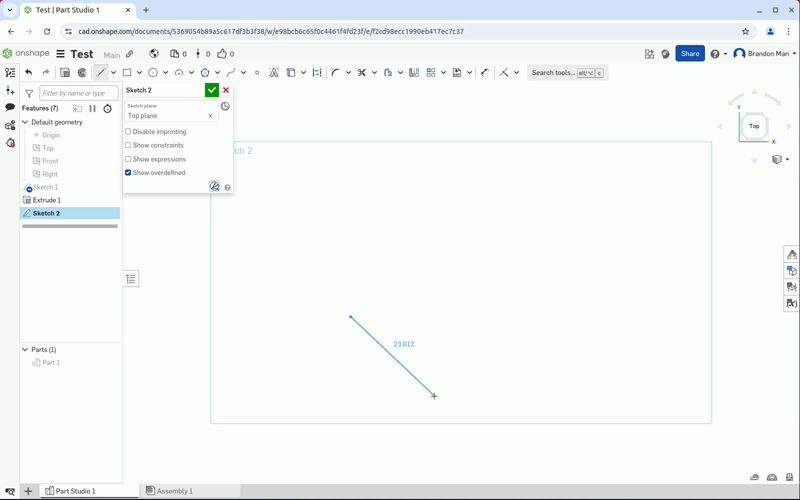
key_up(shift)
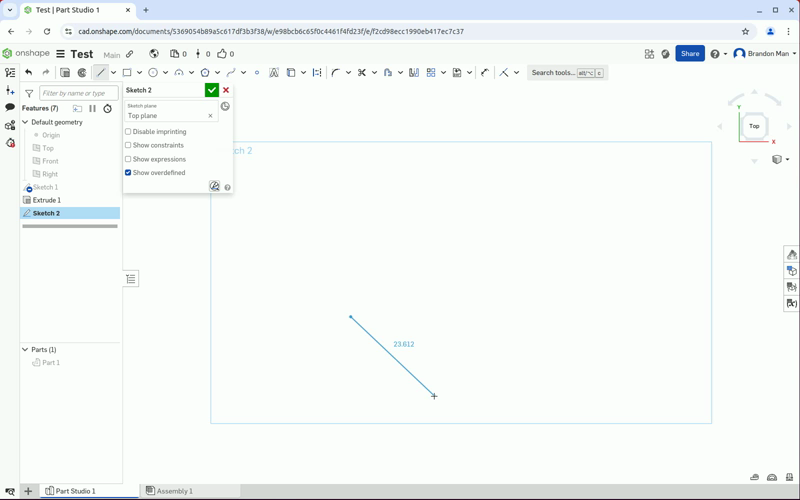
key_down(shift)
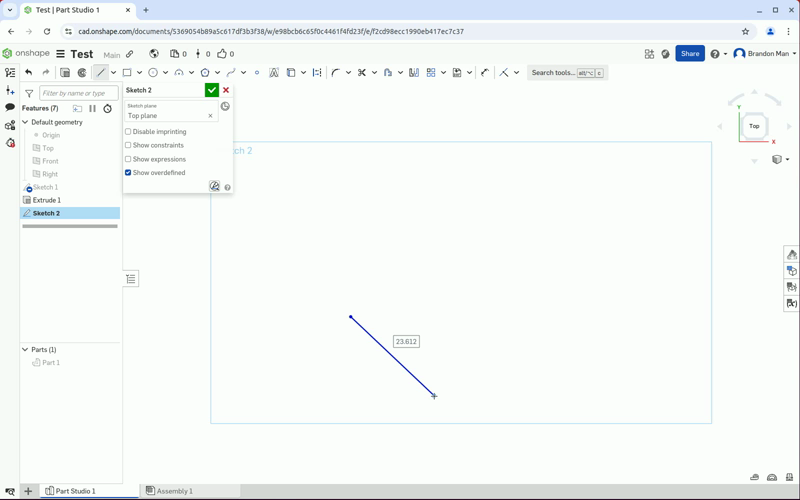
mouse_move(545, 360)
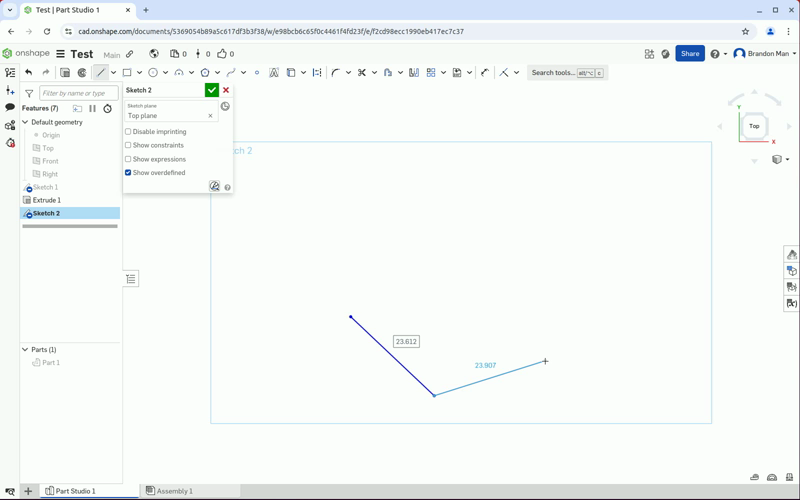
click(545, 360)
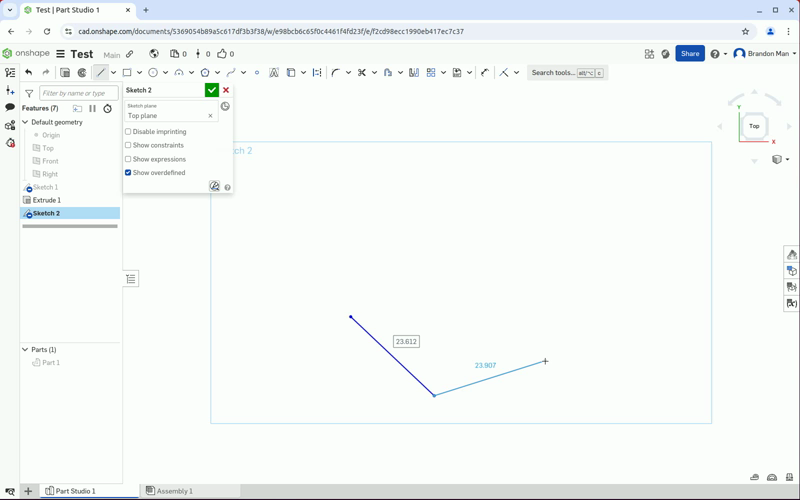
key_up(shift)
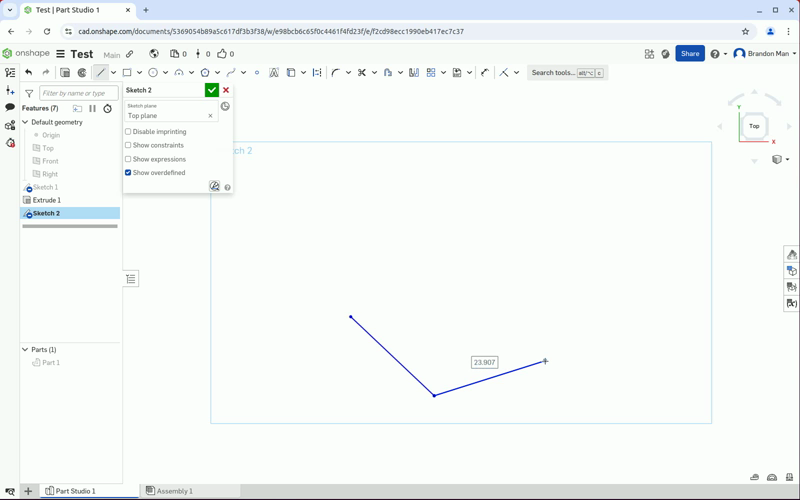
key_down(shift)
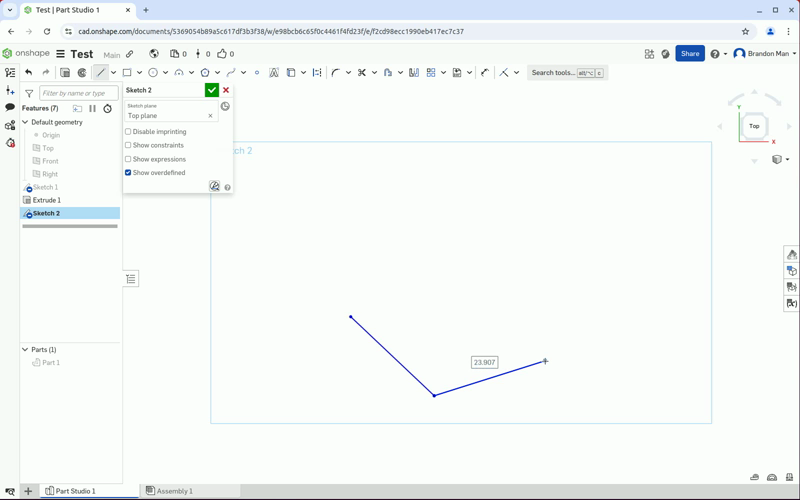
mouse_move(570, 249)
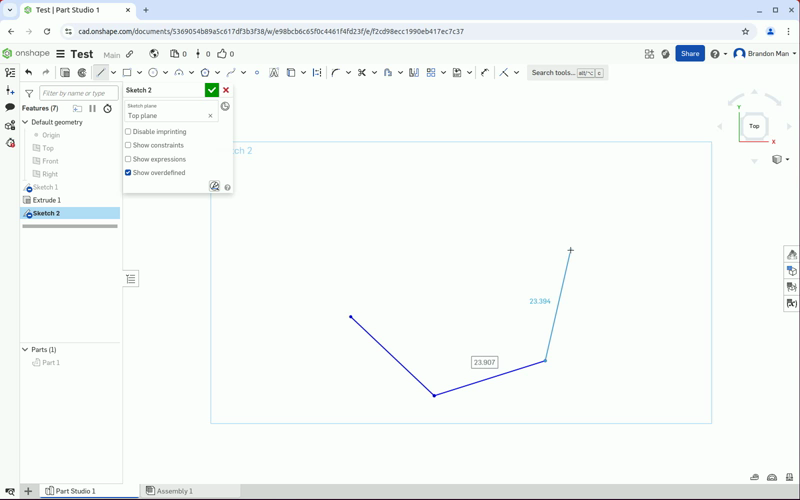
click(570, 249)
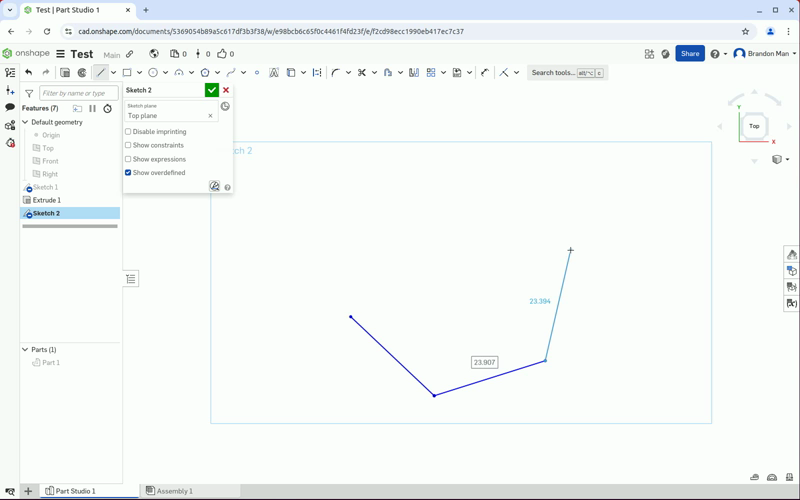
key_up(shift)
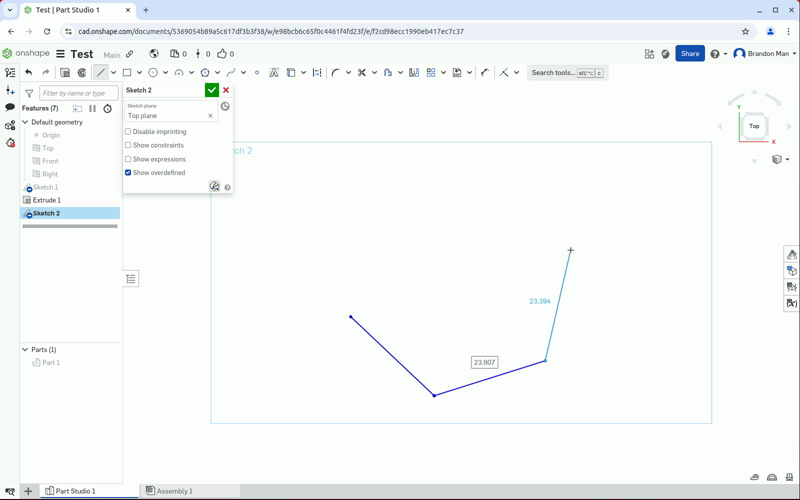
key_down(shift)
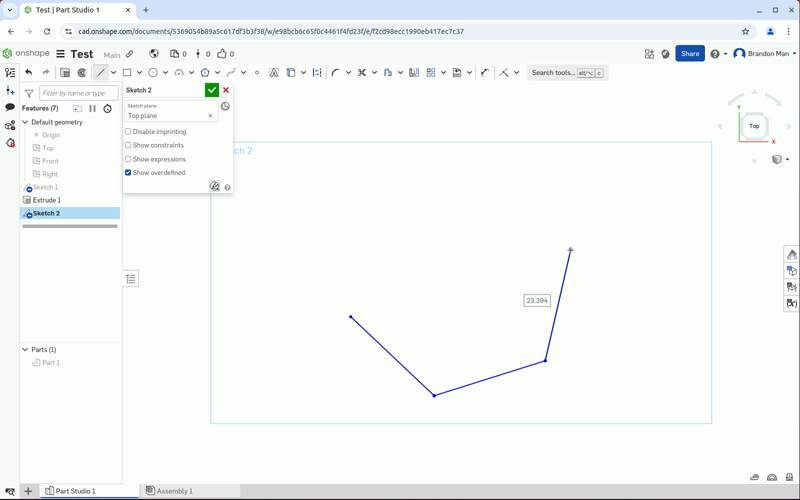
mouse_move(487, 170)
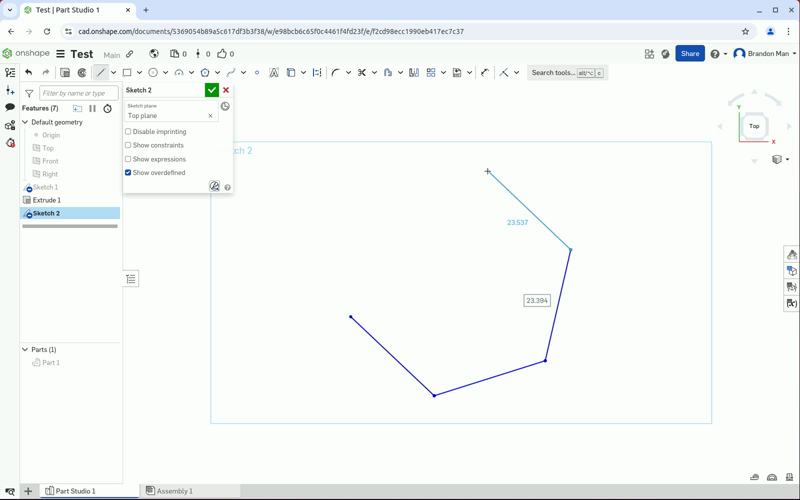
click(487, 170)
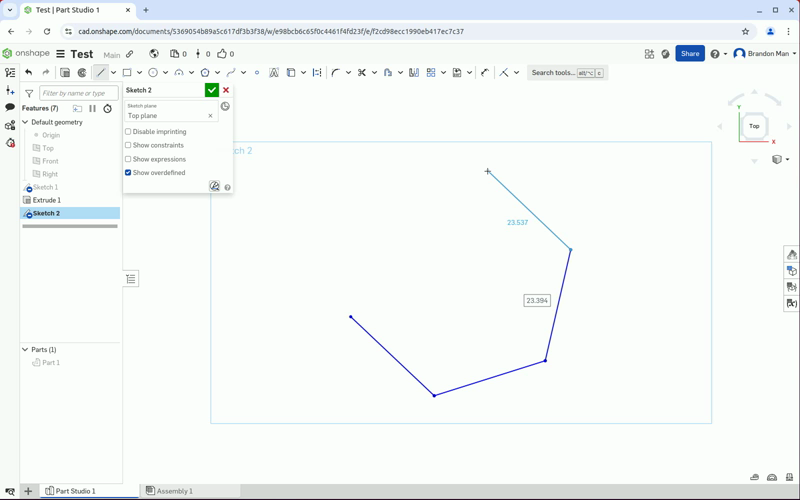
key_up(shift)
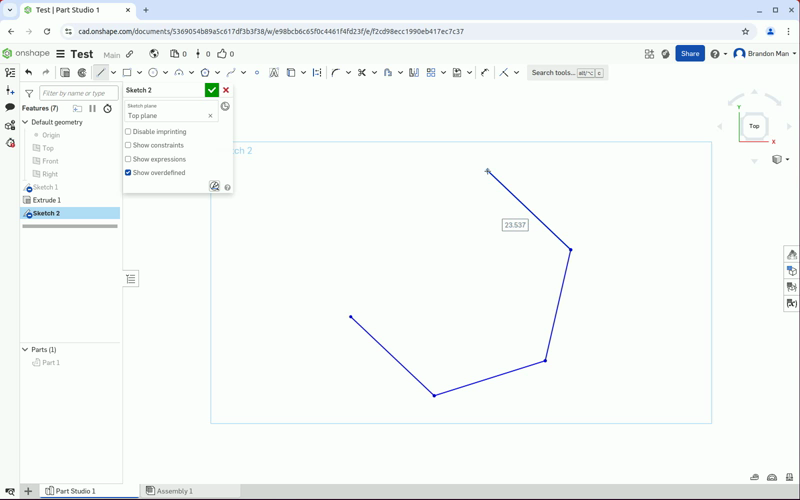
key_down(shift)
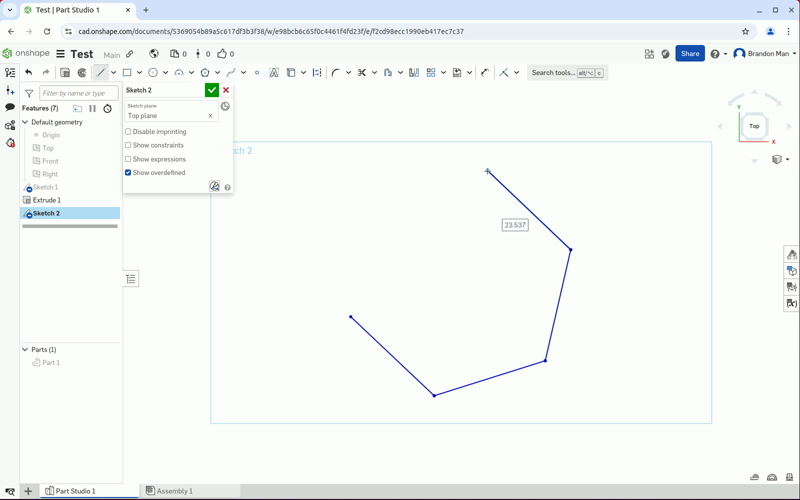
mouse_move(376, 205)
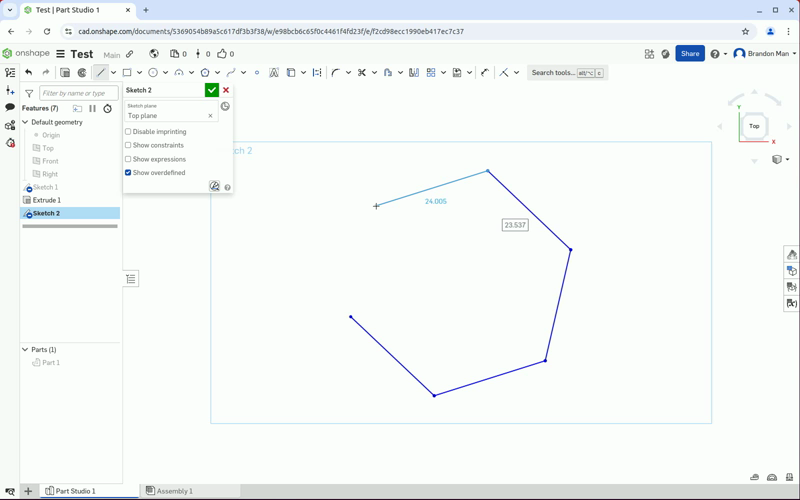
click(376, 205)
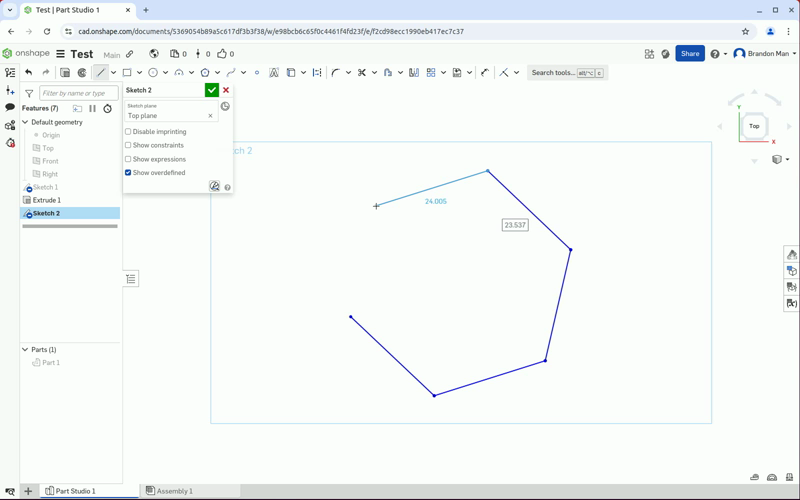
key_up(shift)
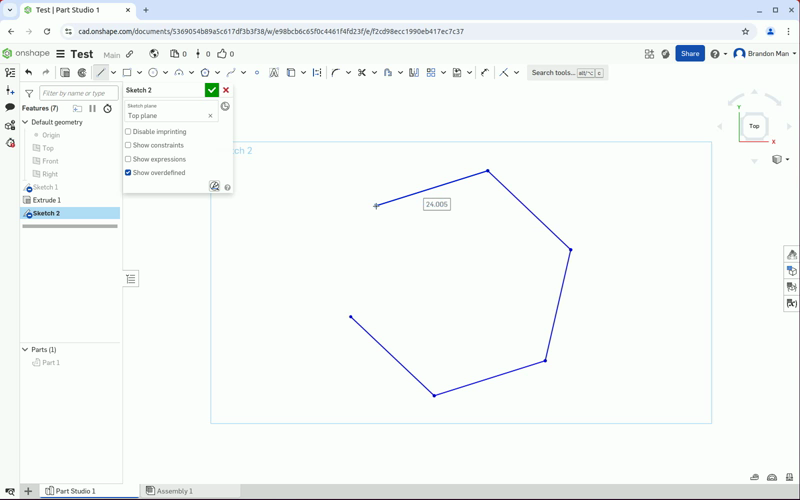
key_down(shift)
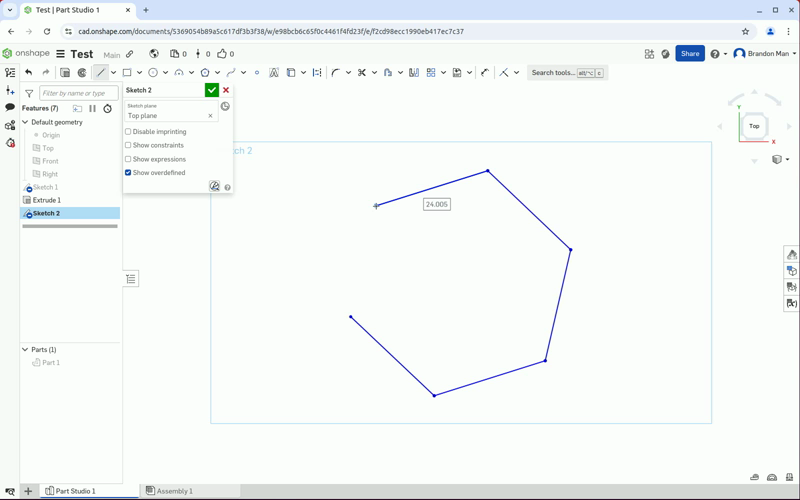
mouse_move(350, 316)
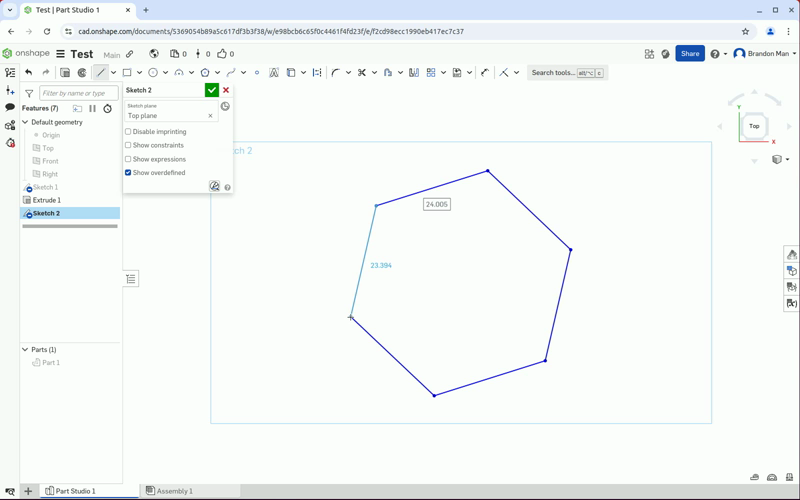
key_up(shift)
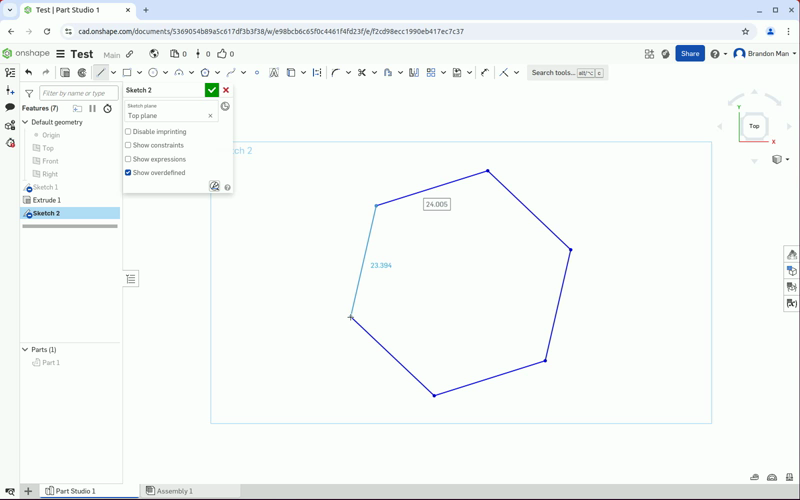
click(350, 316)
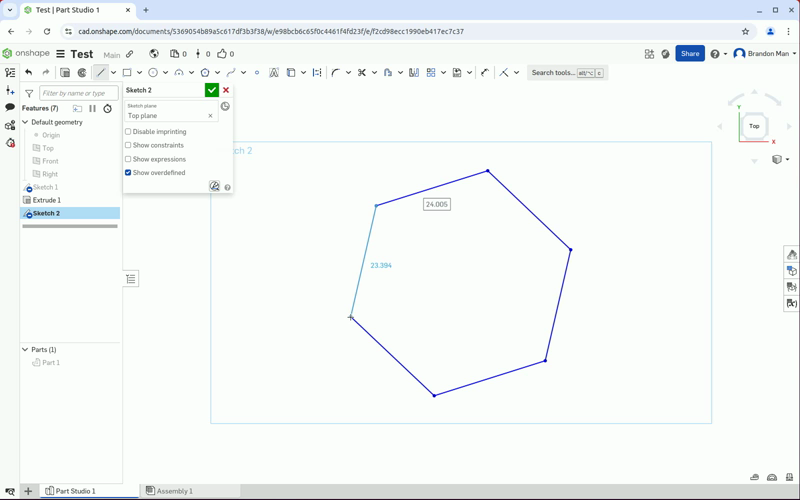
key(esc)
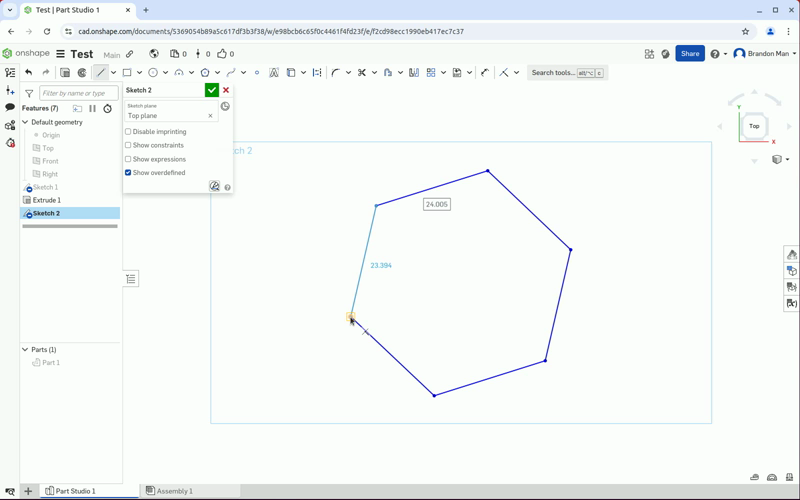
mouse_move(529, 322)
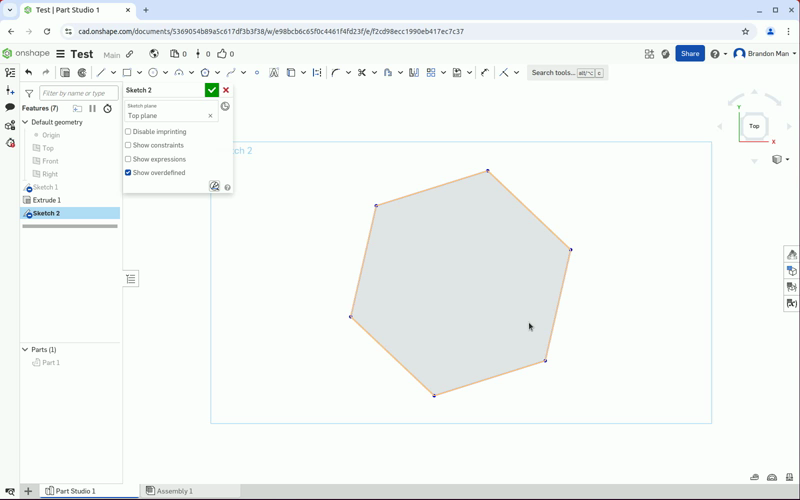
click(529, 322)
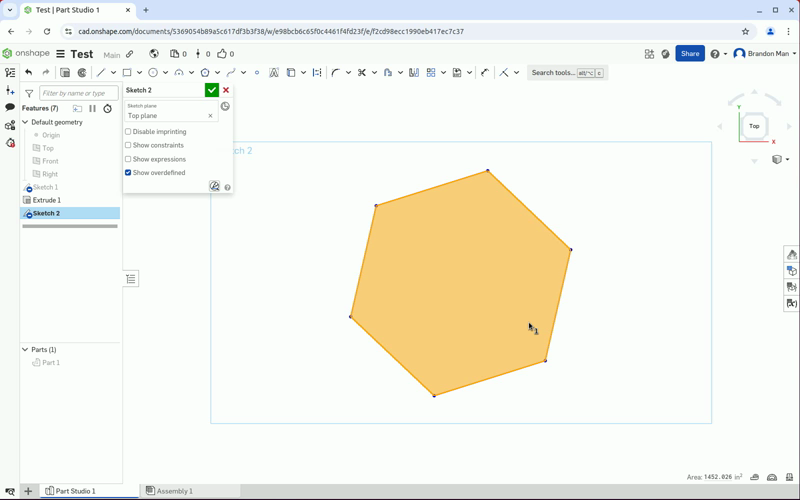
mouse_move(73, 352)
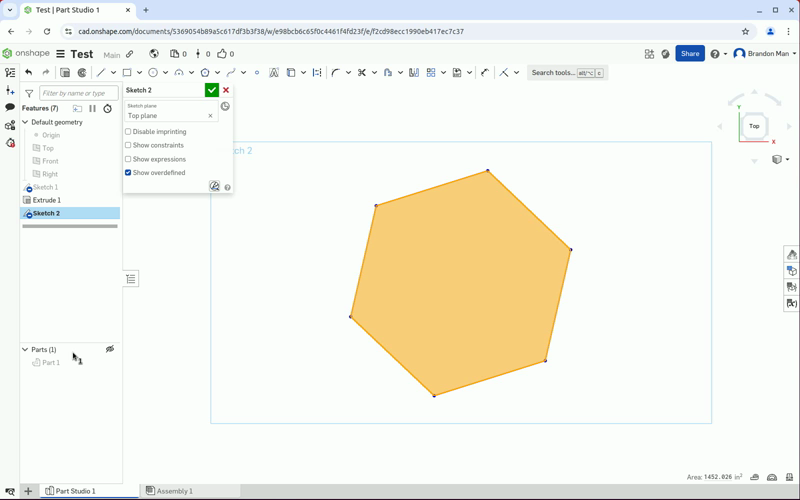
key(shift+y)
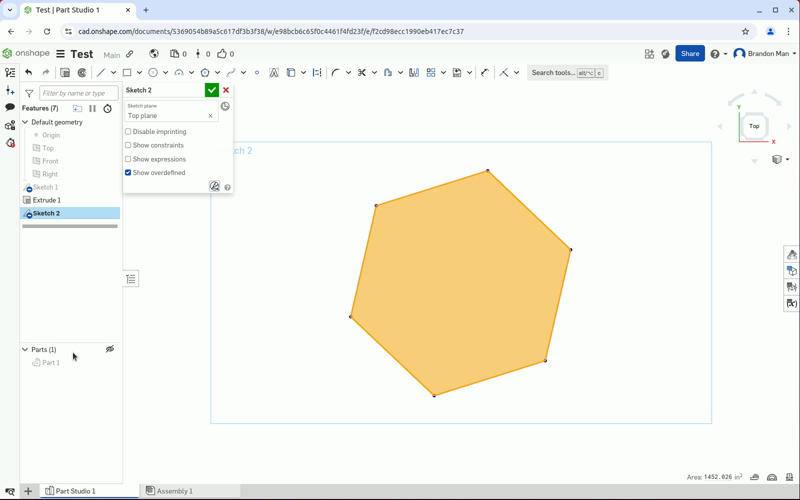
key(shift+e)
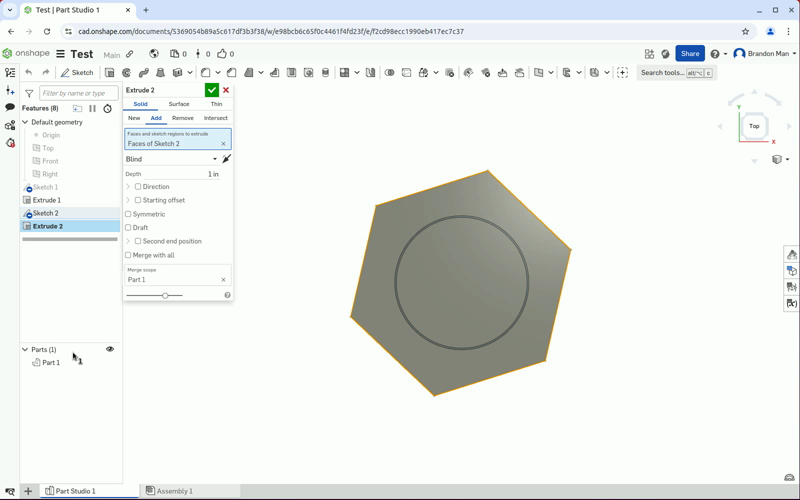
mouse_move(143, 106)
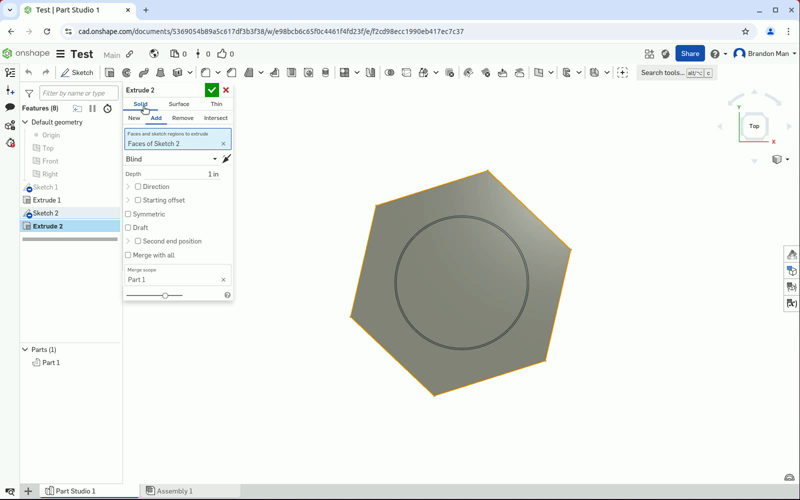
click(143, 106)
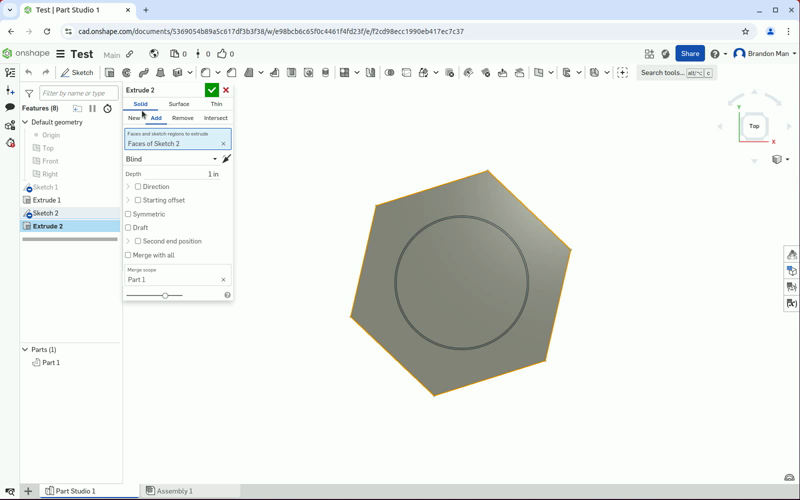
mouse_move(137, 120)
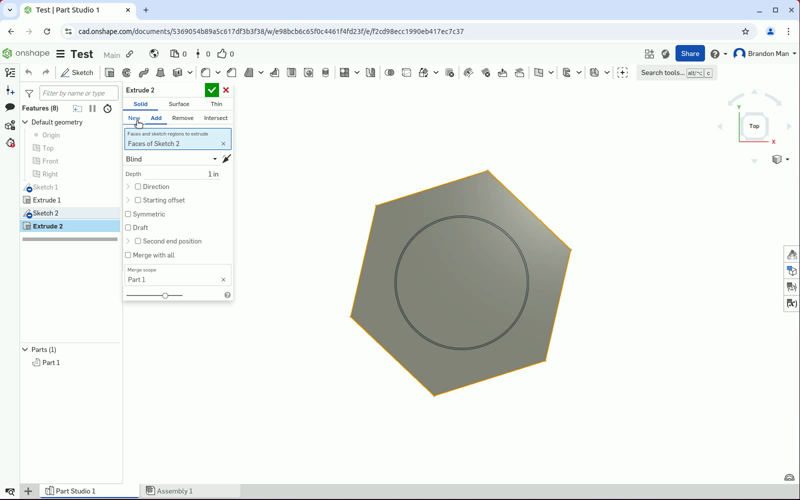
click(137, 120)
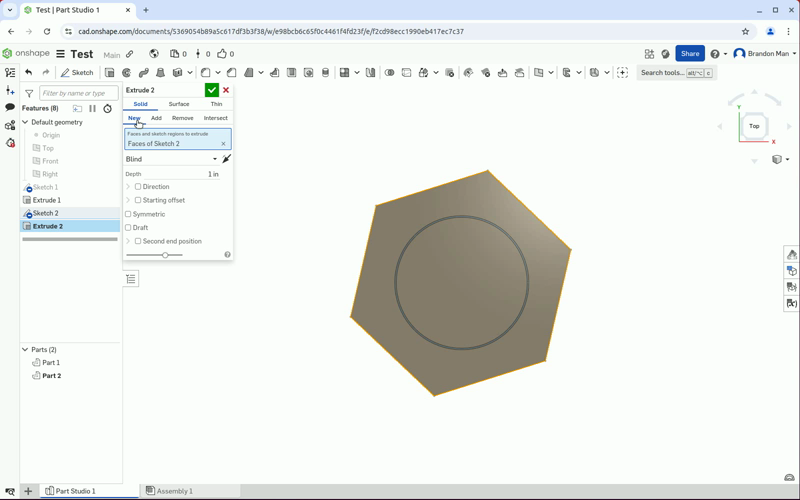
key(tab, 4)
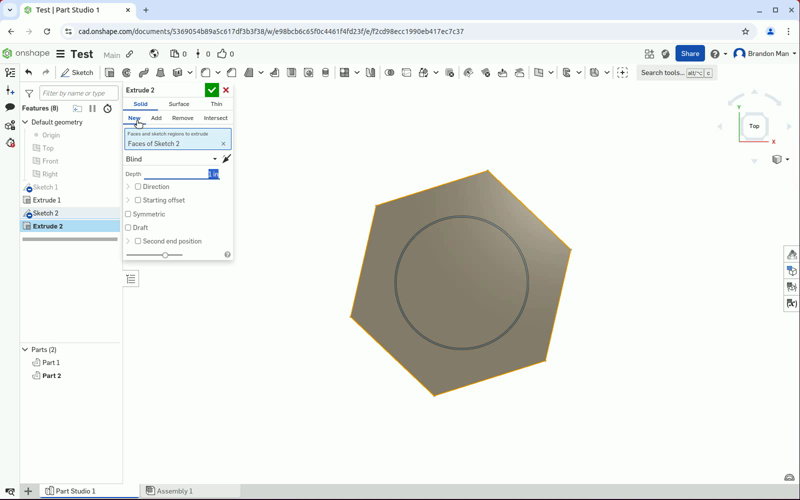
text(0.722)
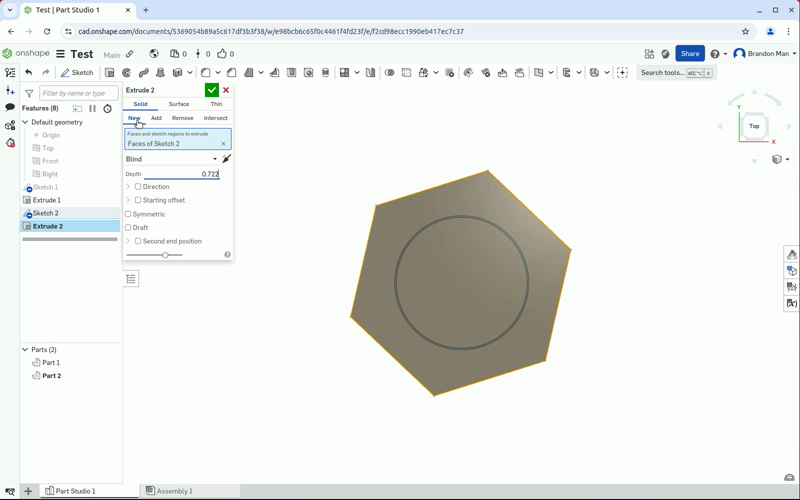
key(enter)
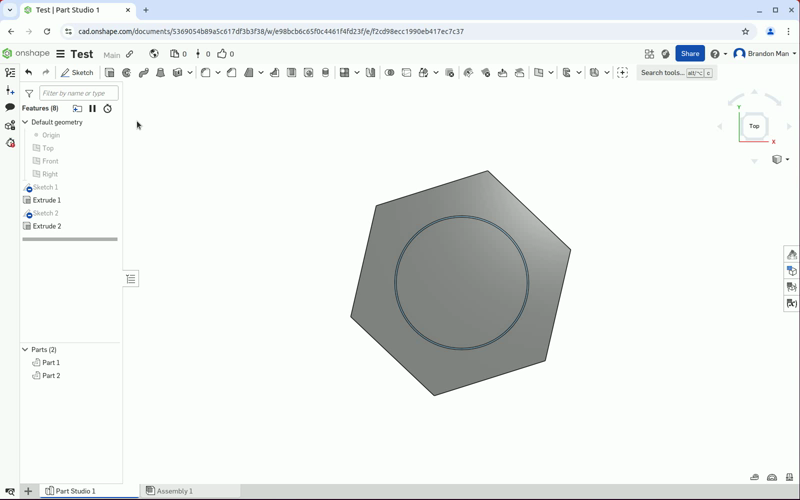
key(shift+h)
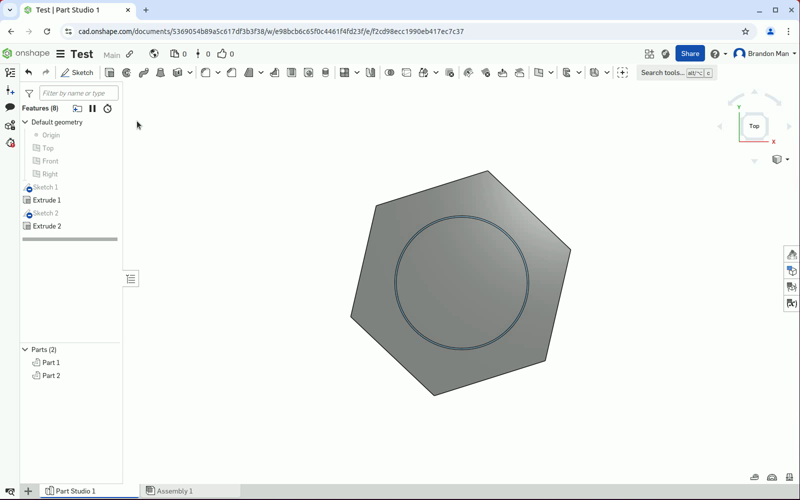
key(shift+h)
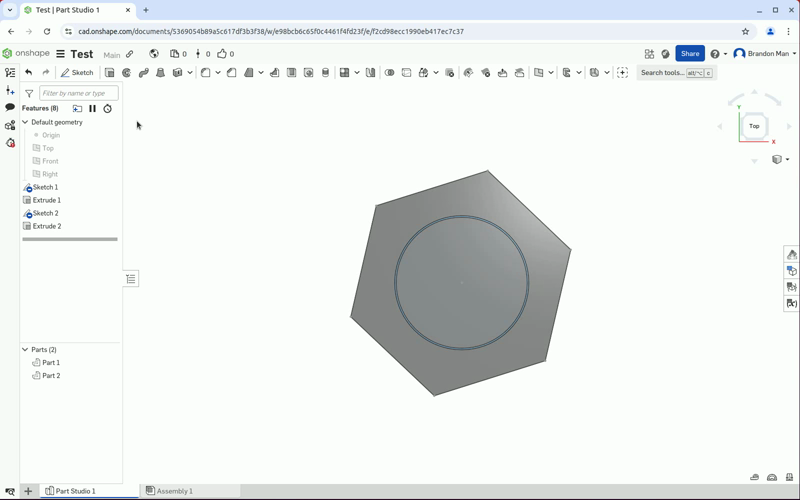
key(shift+7)
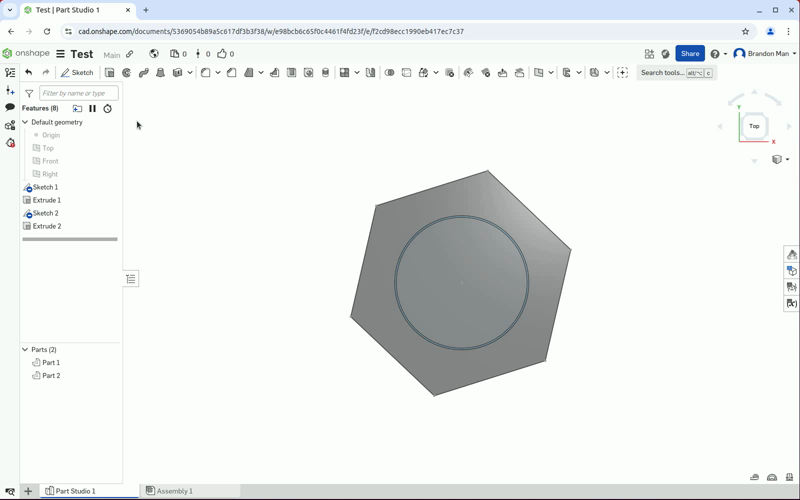
key(up, 3)
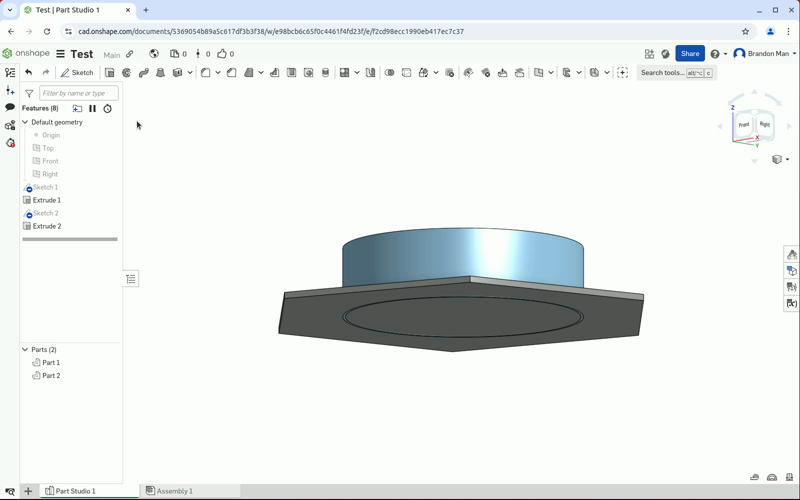
key(left, 3)
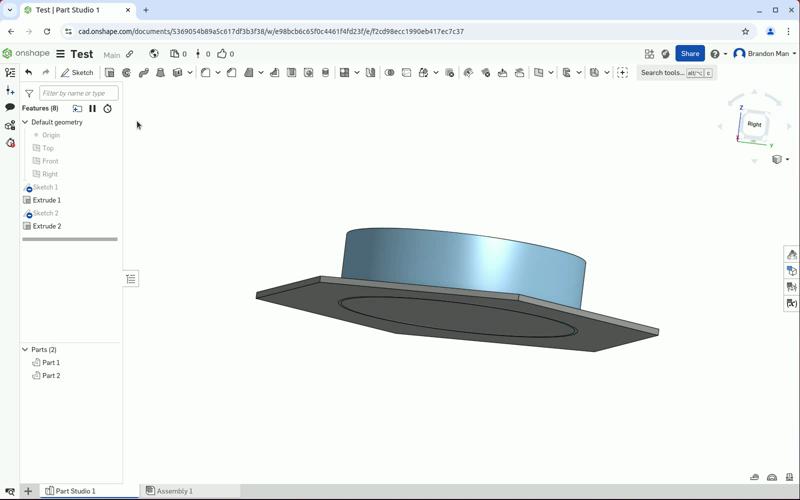
key(right, 3)
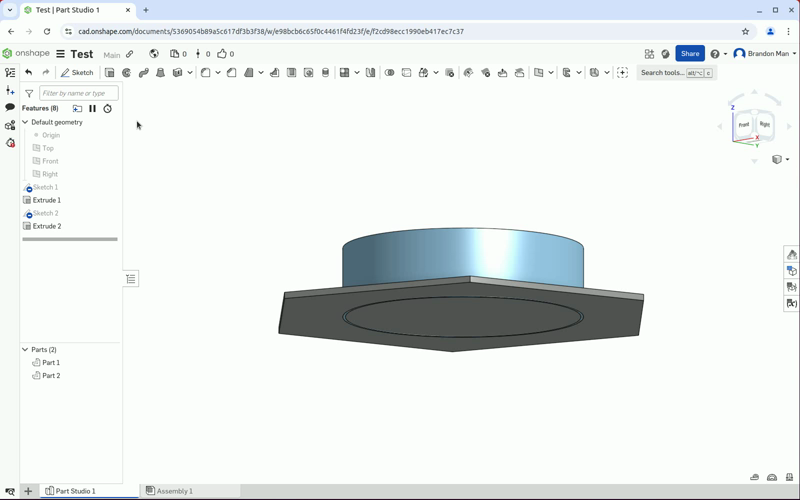
key(down, 3)
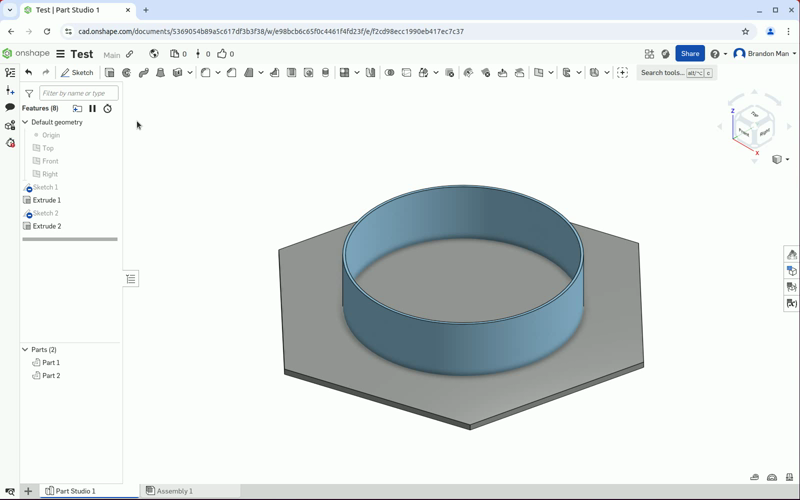
mouse_move(73, 189)
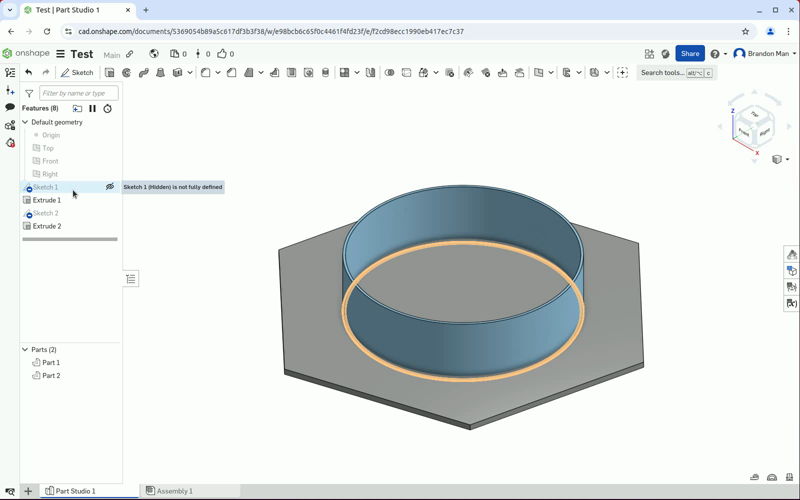
click(73, 189)